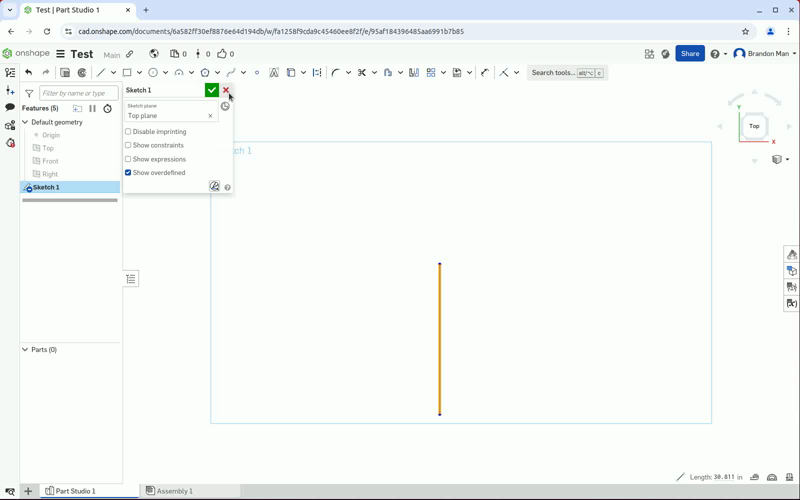
key(shift+h)
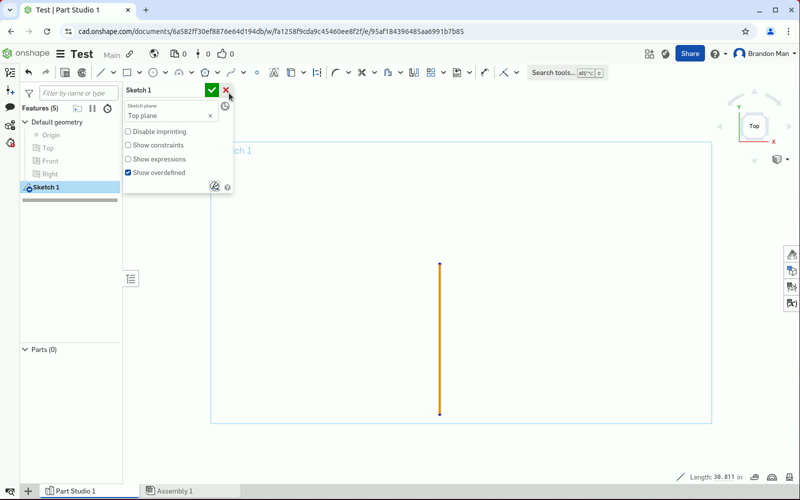
key(shift+s)
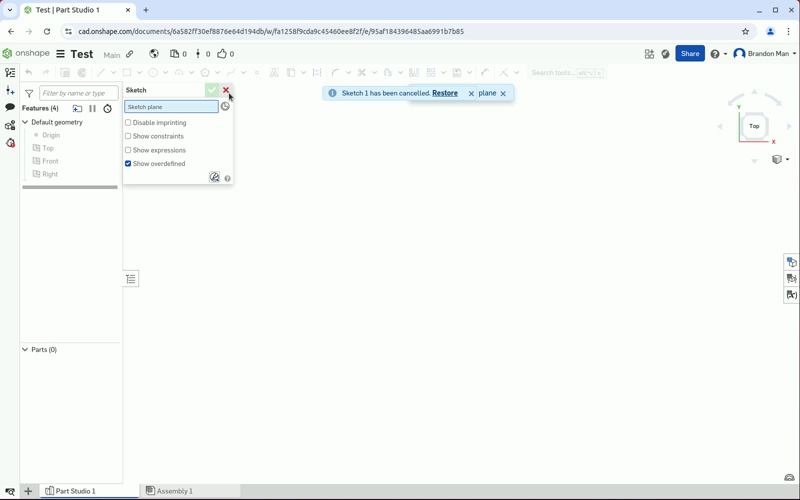
mouse_move(73, 150)
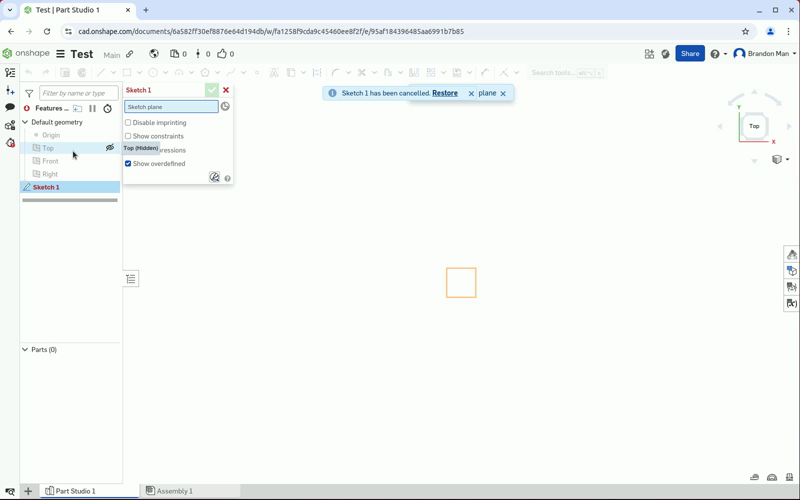
click(73, 150)
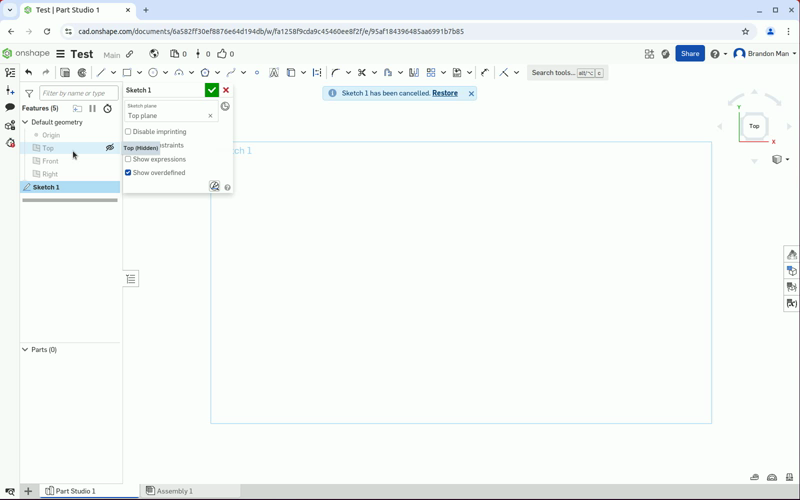
mouse_move(73, 352)
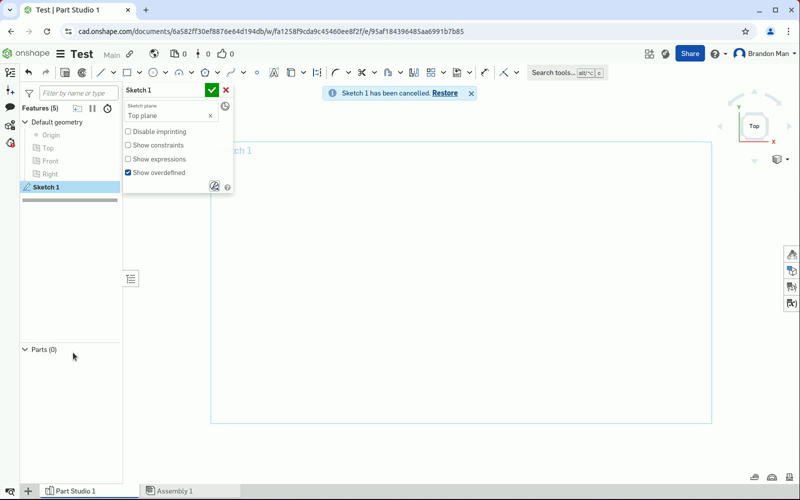
key(y)
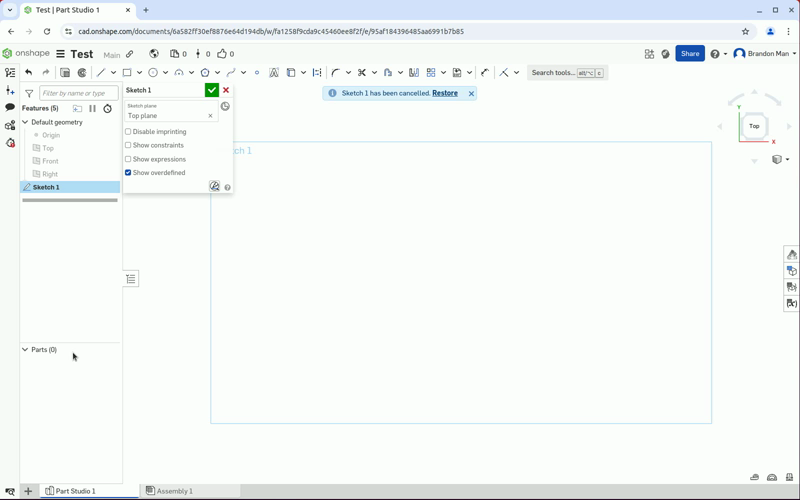
key(l)
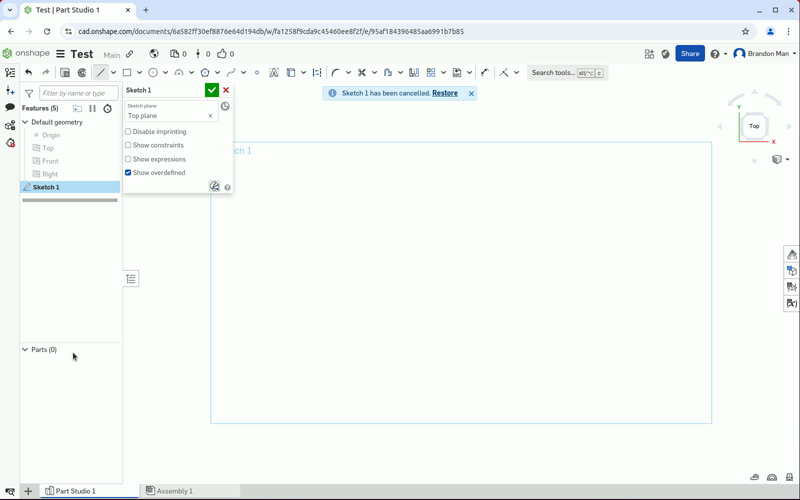
key_down(shift)
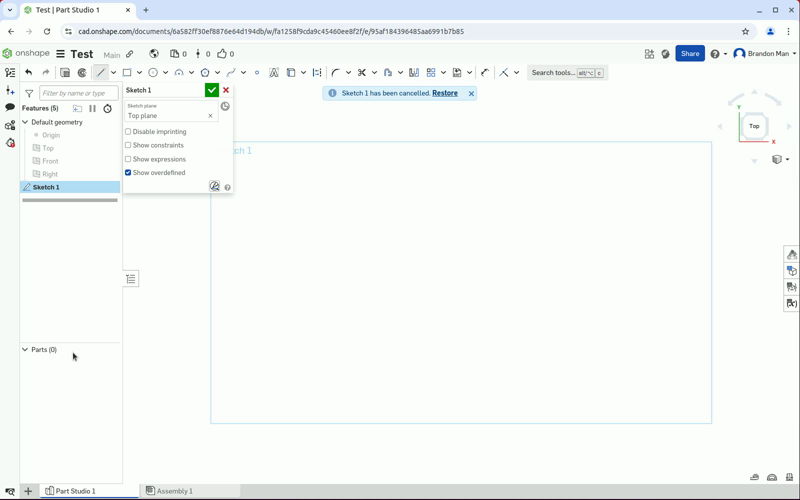
mouse_move(451, 261)
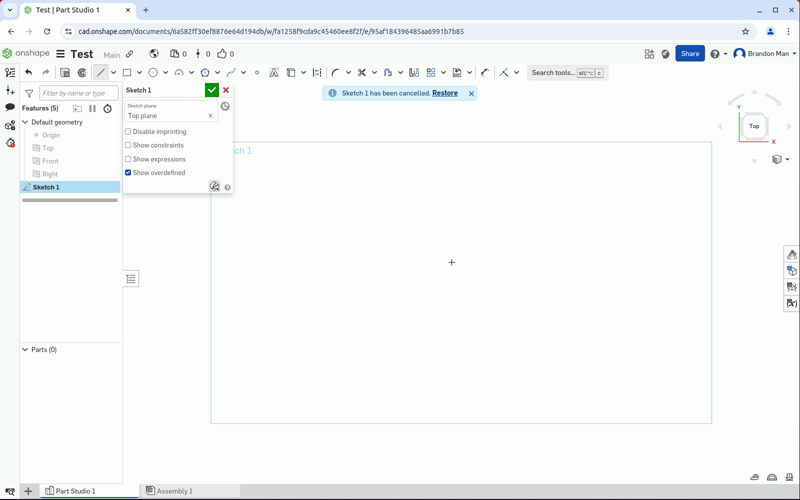
click(451, 261)
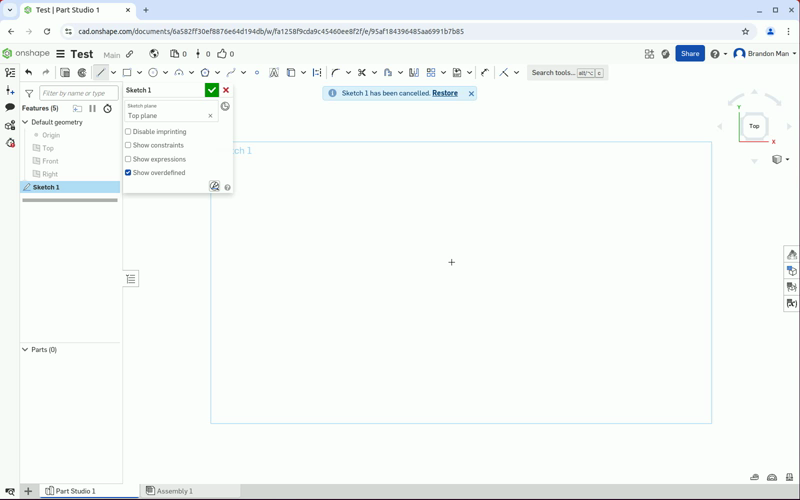
key_up(shift)
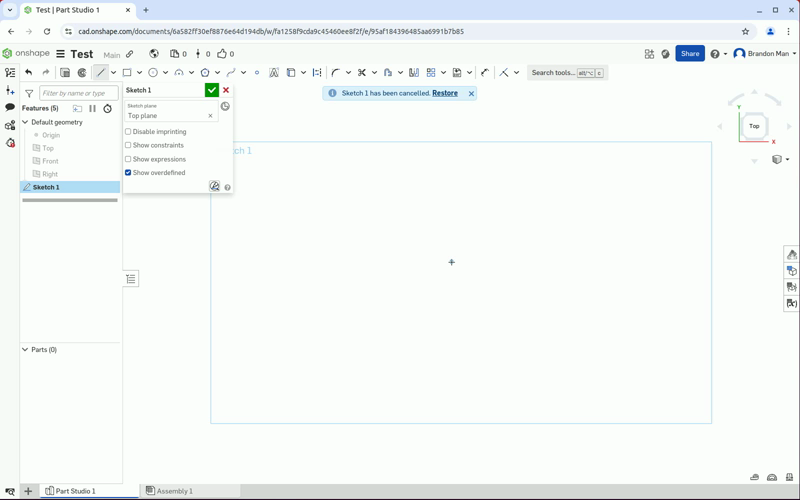
key_down(shift)
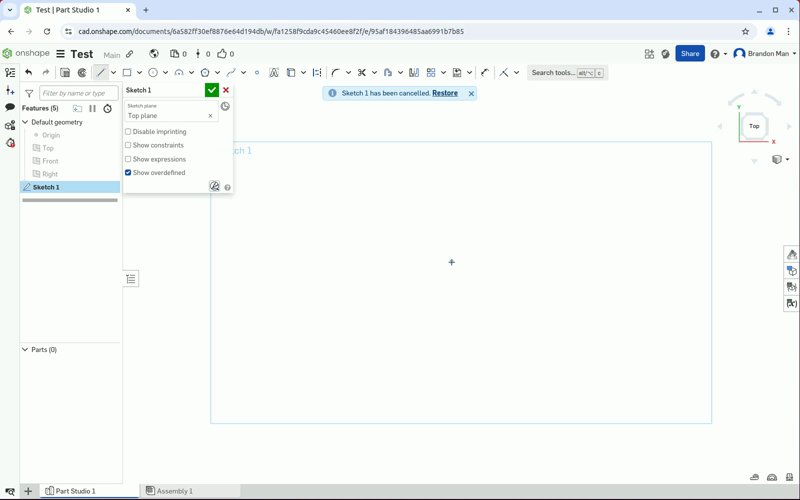
mouse_move(481, 261)
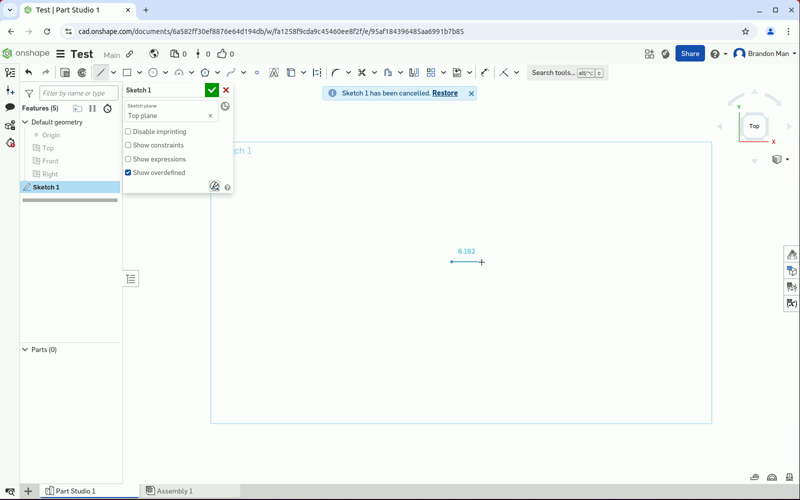
mouse_move(471, 261)
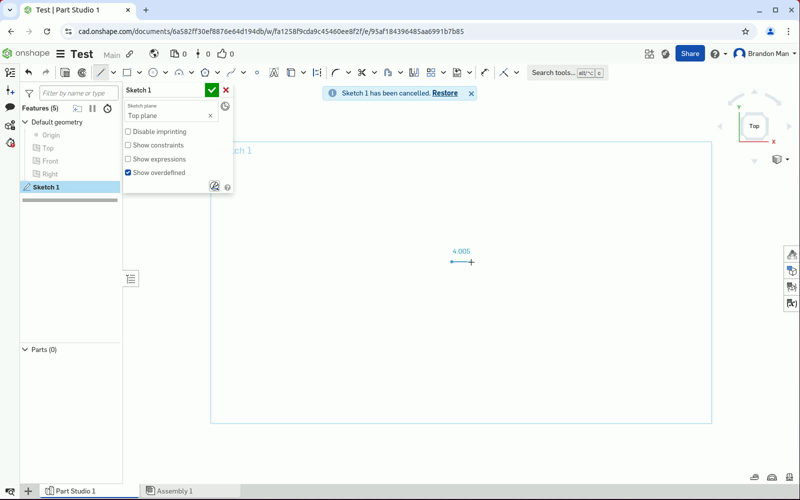
click(471, 261)
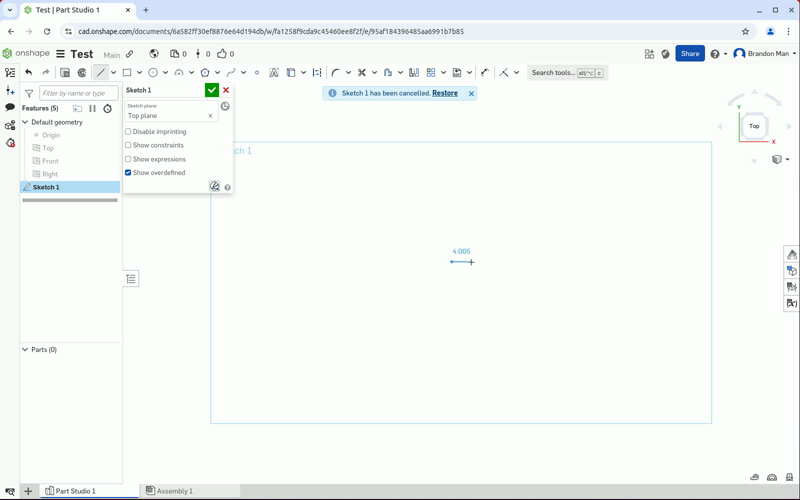
key_up(shift)
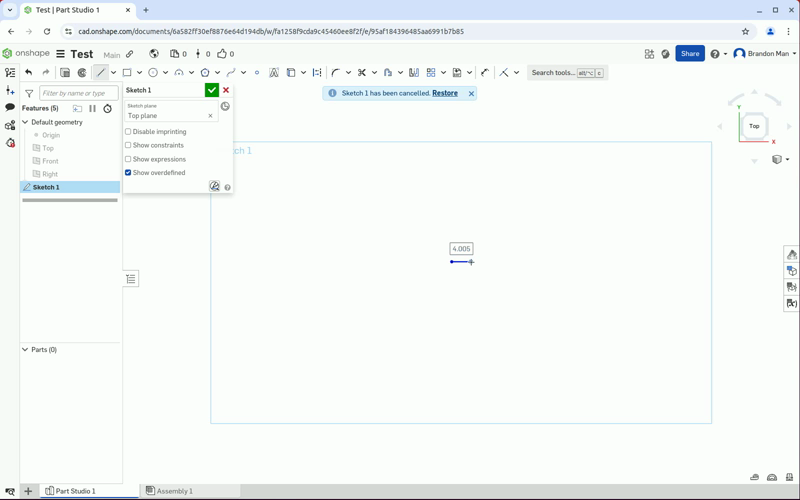
key_down(shift)
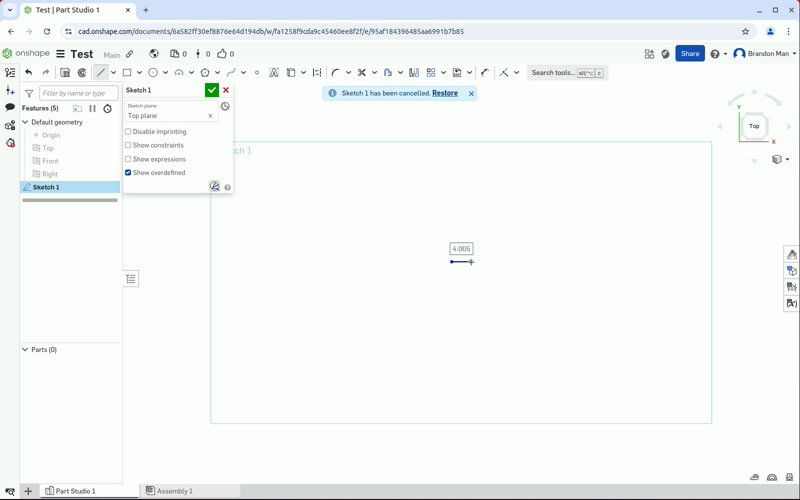
mouse_move(471, 201)
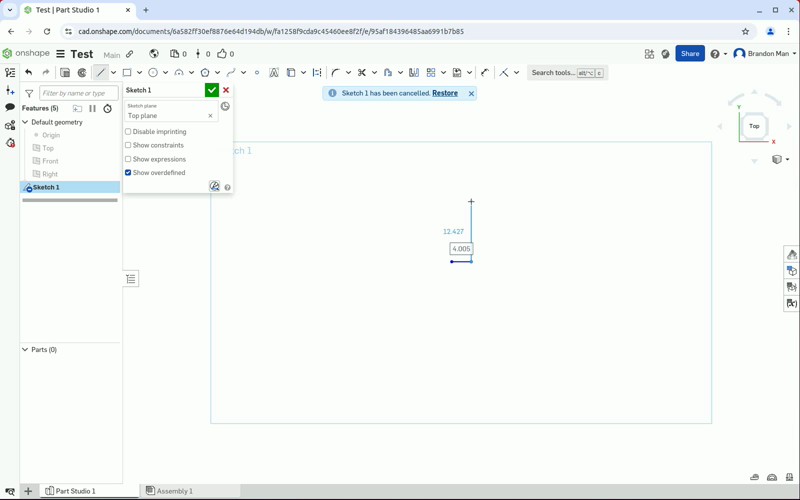
click(471, 201)
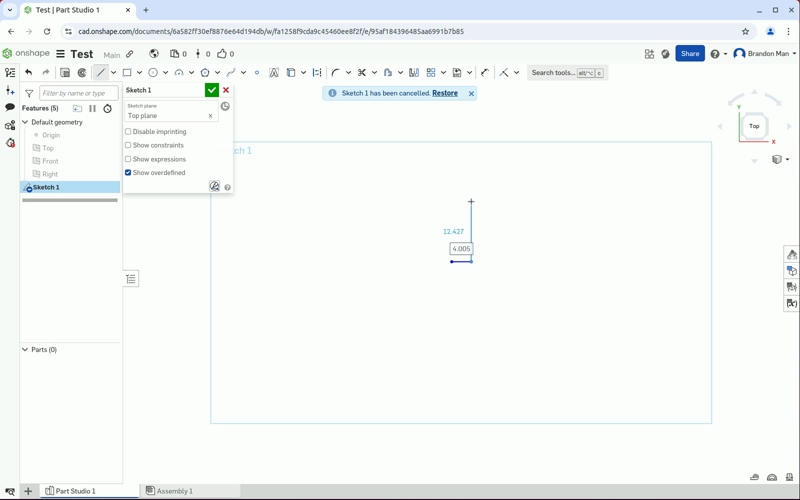
key_up(shift)
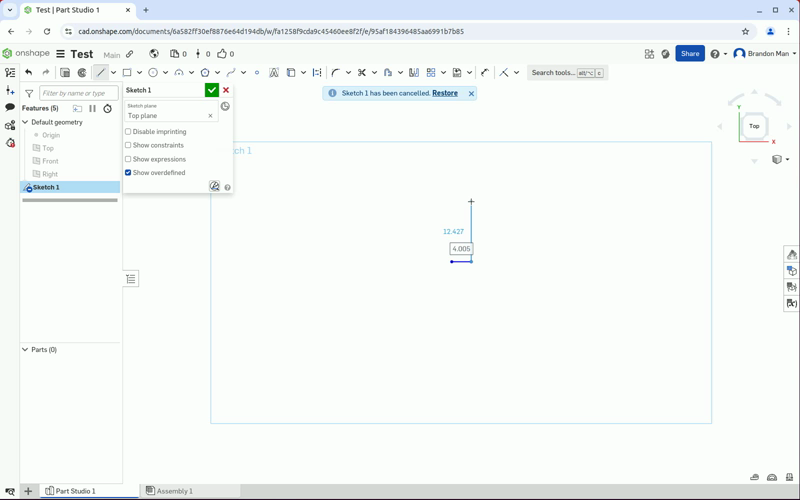
key_down(shift)
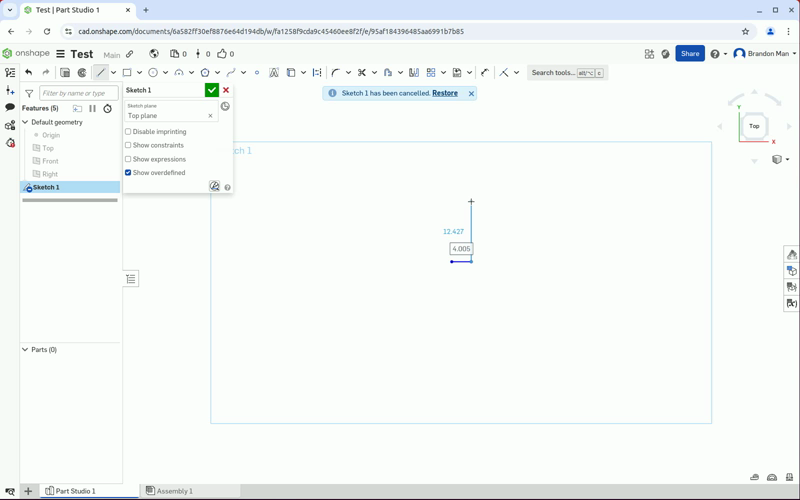
mouse_move(501, 201)
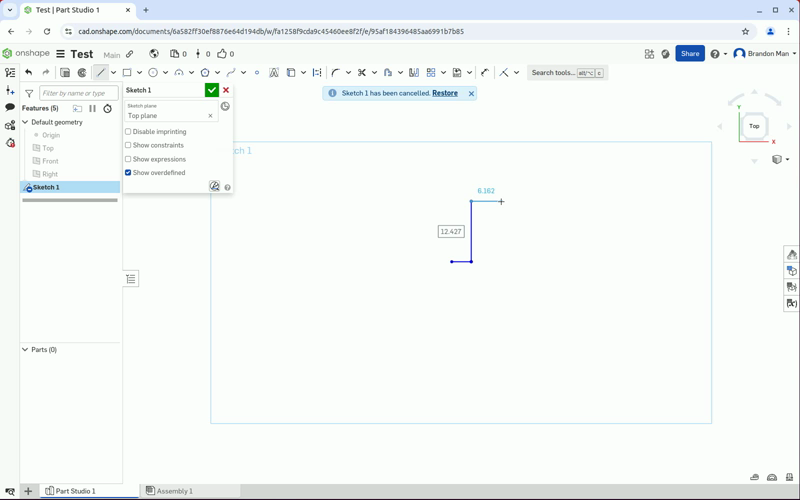
mouse_move(451, 201)
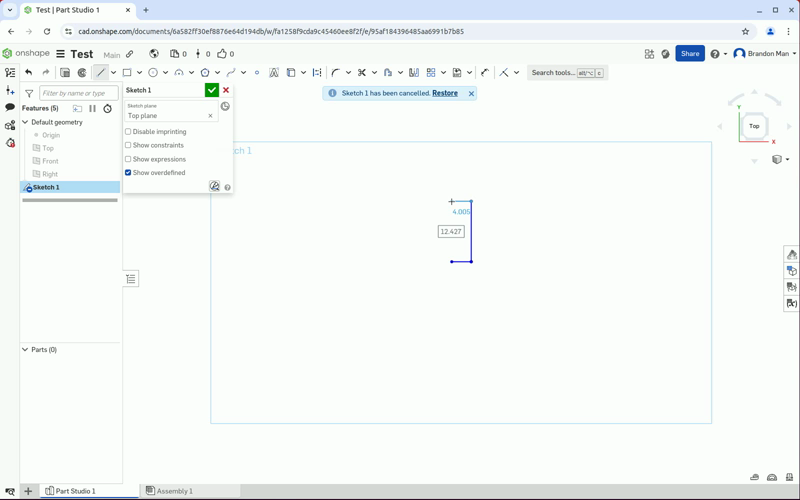
click(451, 201)
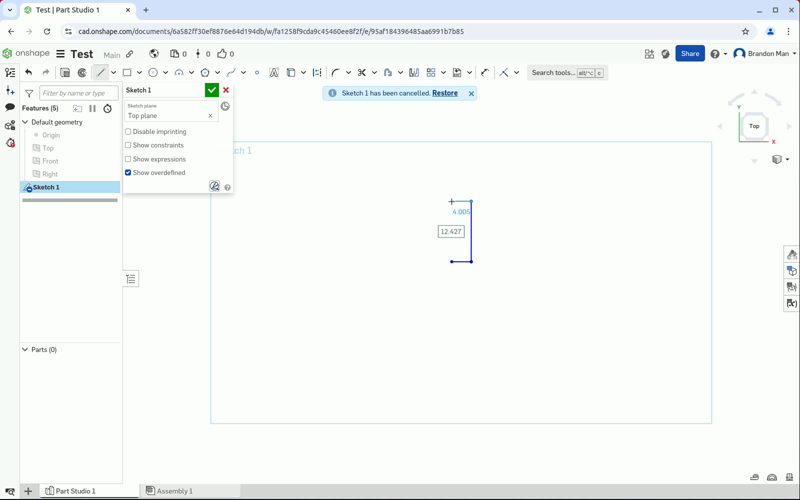
key_up(shift)
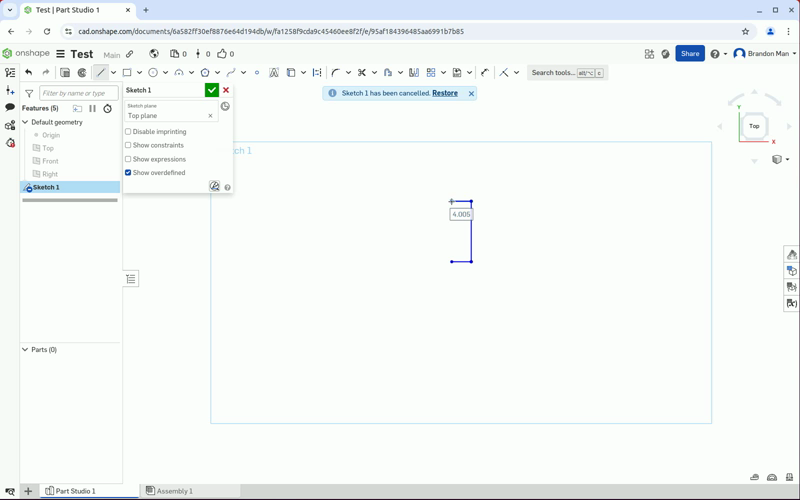
key_down(shift)
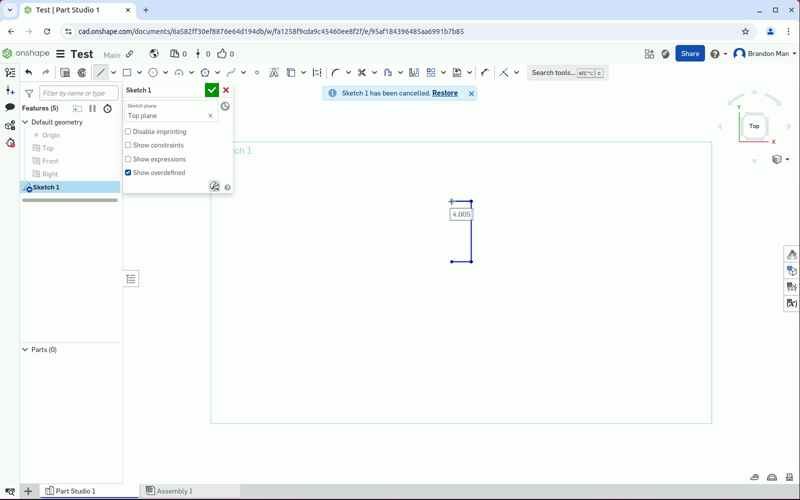
mouse_move(451, 261)
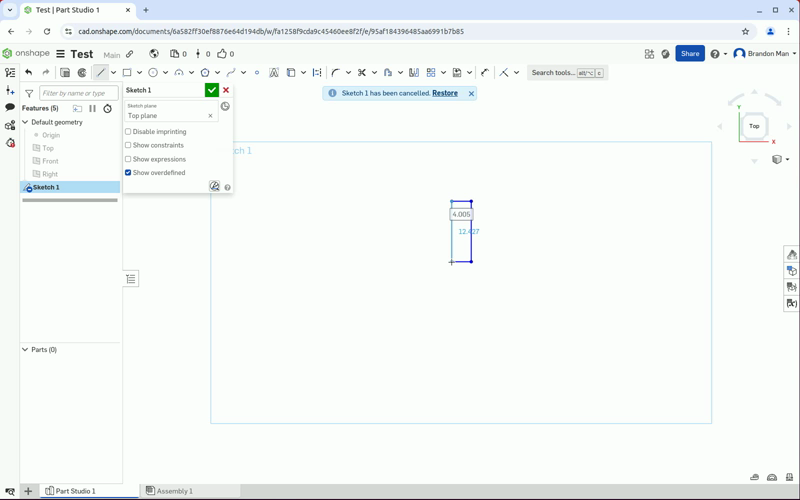
key_up(shift)
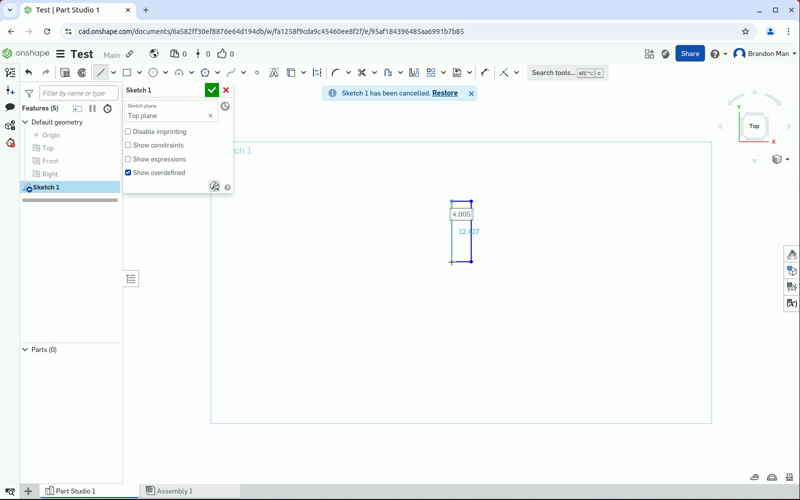
click(451, 261)
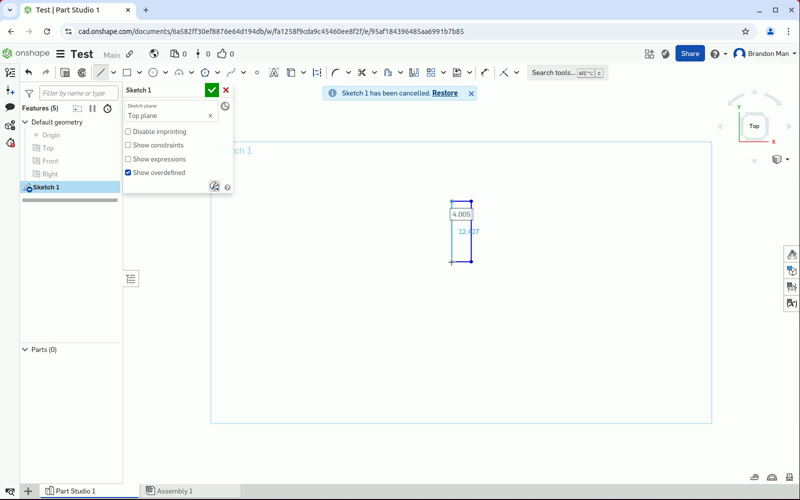
key(esc)
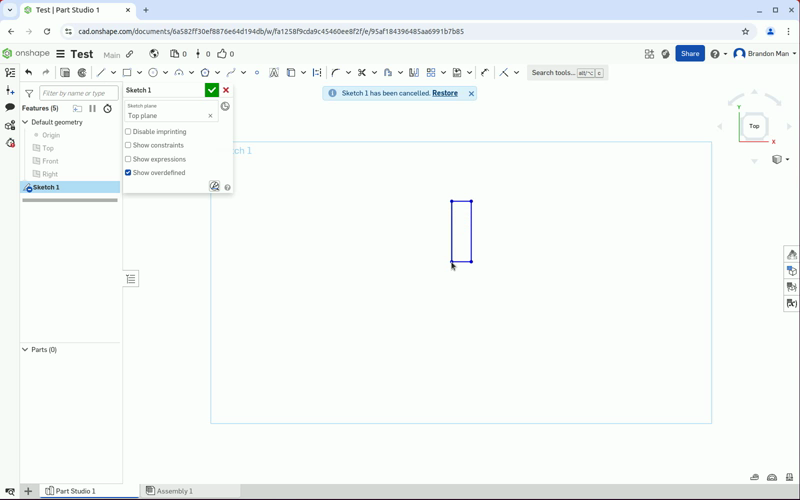
mouse_move(454, 249)
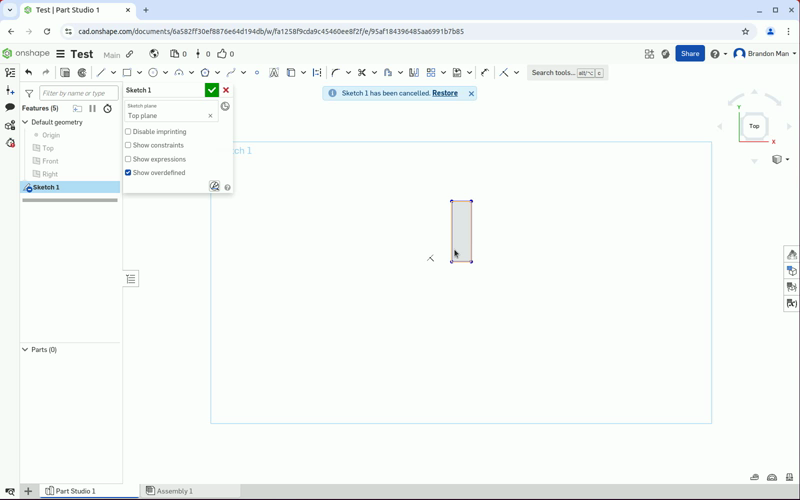
scroll(6)
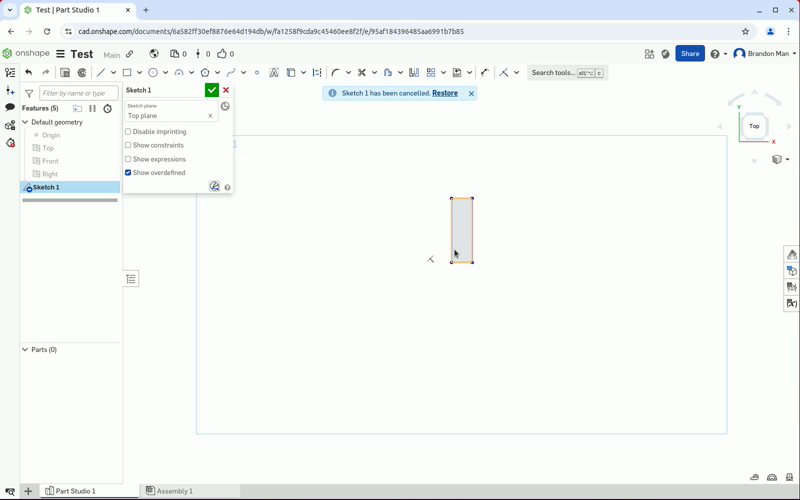
scroll(6)
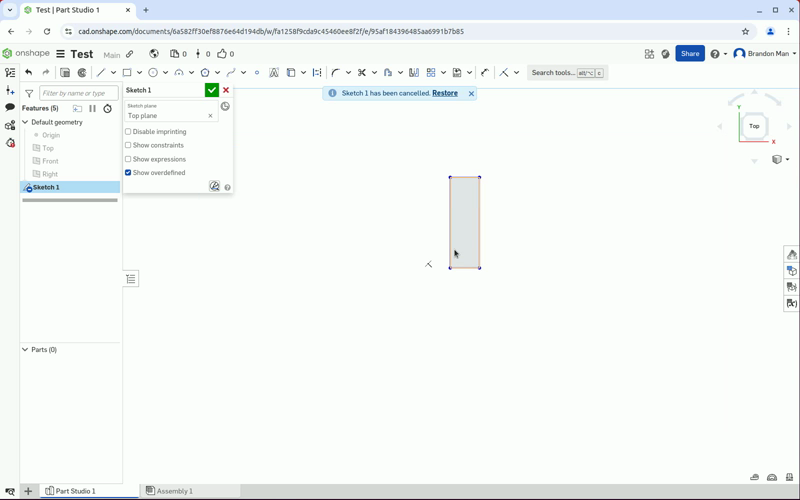
scroll(6)
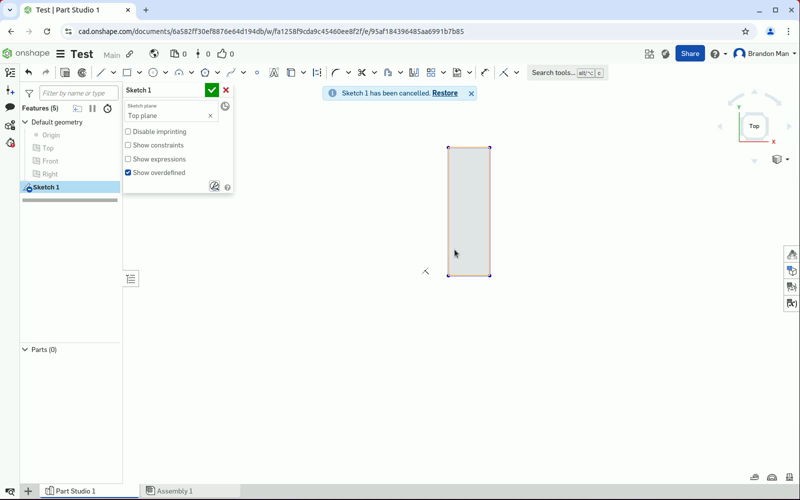
scroll(6)
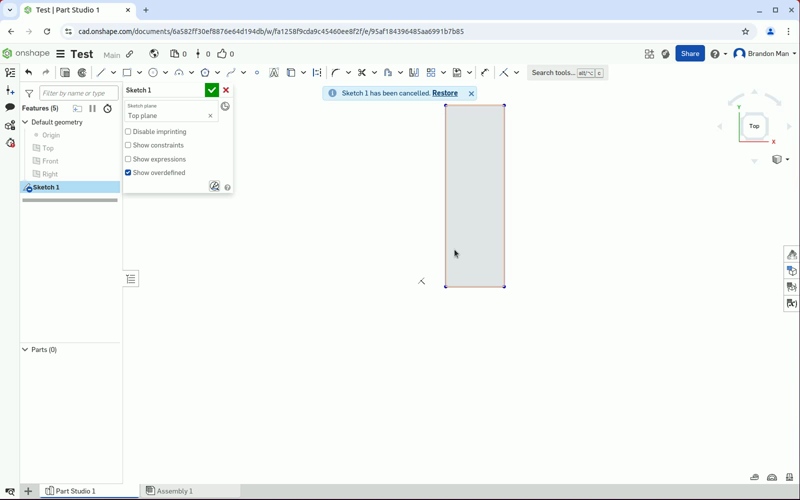
scroll(6)
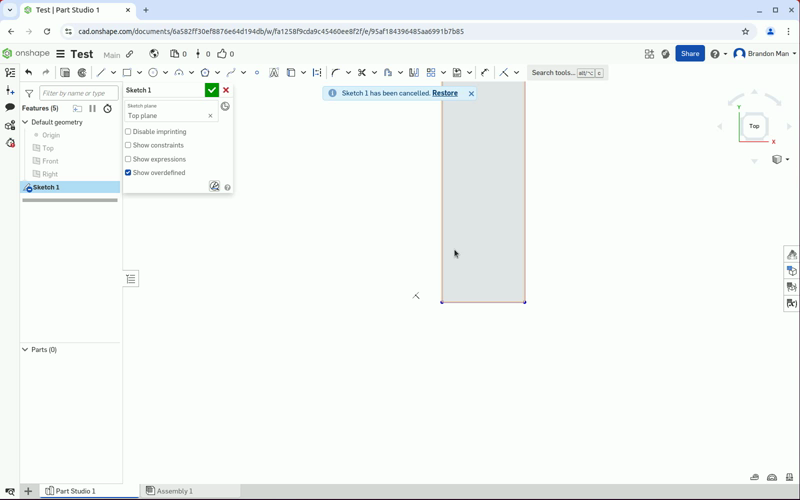
scroll(6)
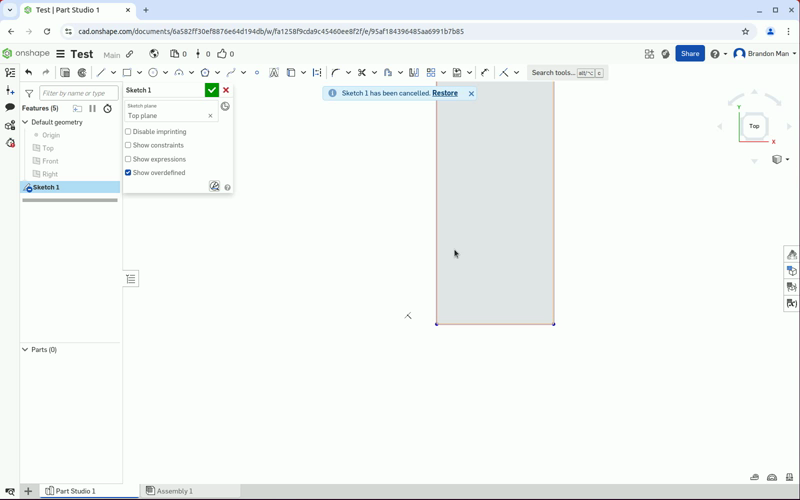
scroll(6)
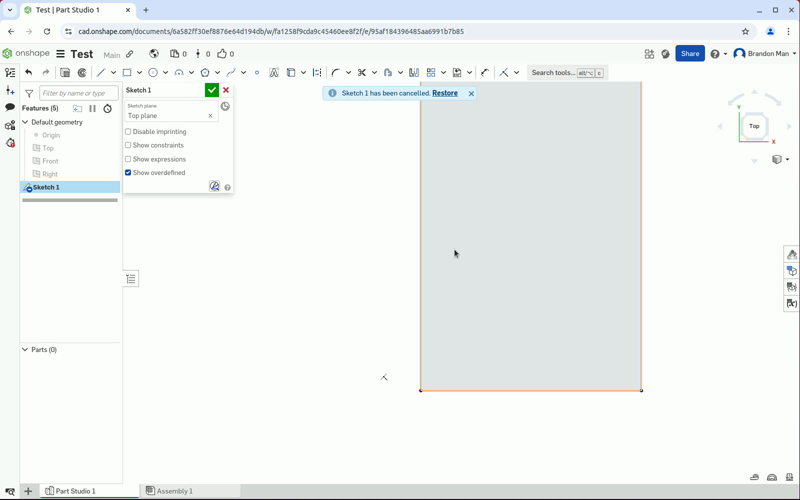
click(454, 249)
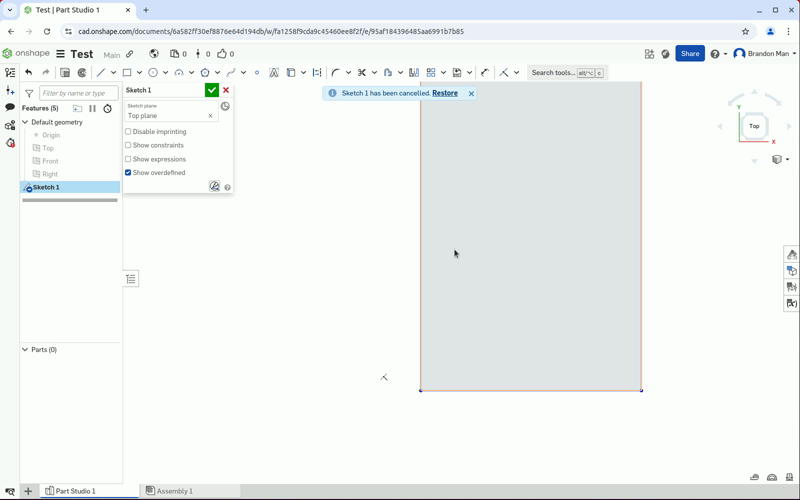
scroll(-6)
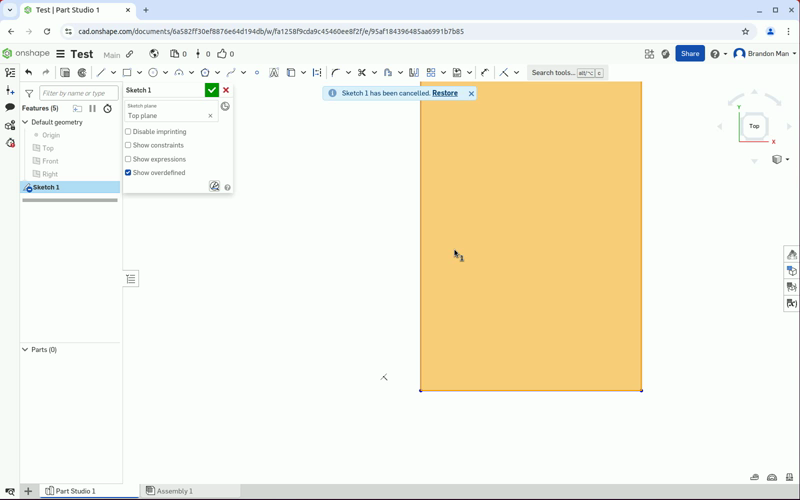
scroll(-6)
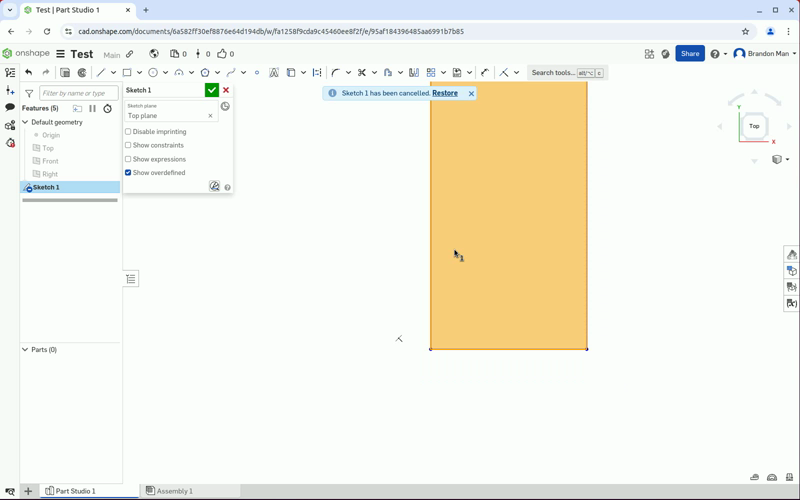
scroll(-6)
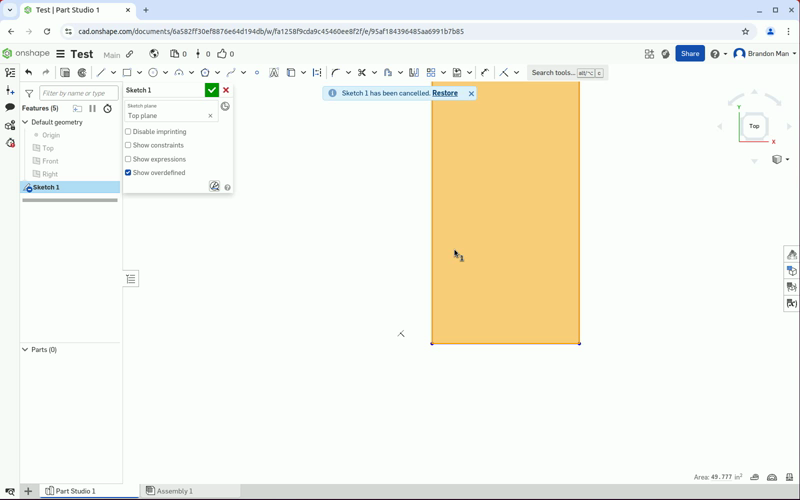
scroll(-6)
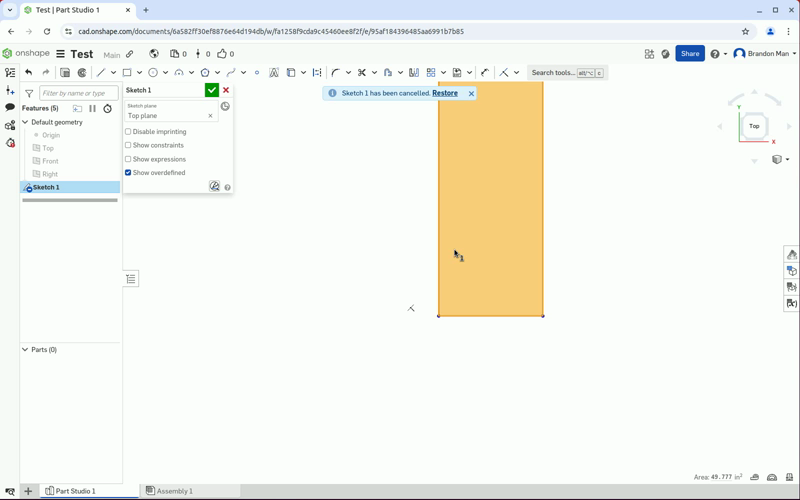
scroll(-6)
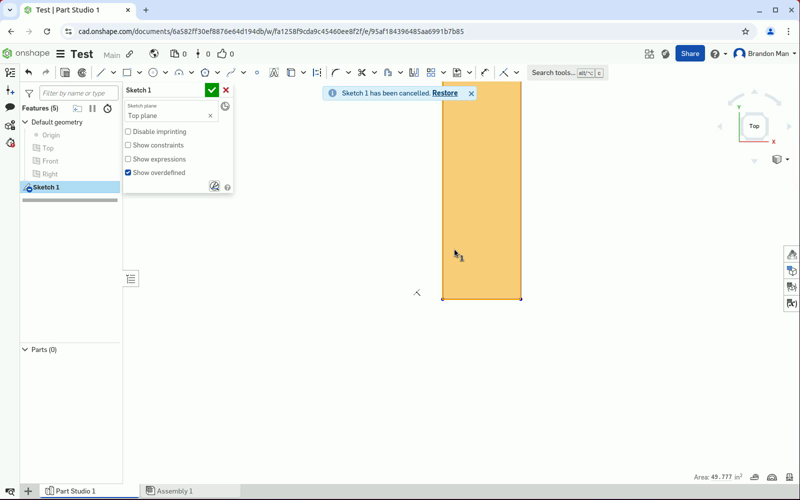
scroll(-6)
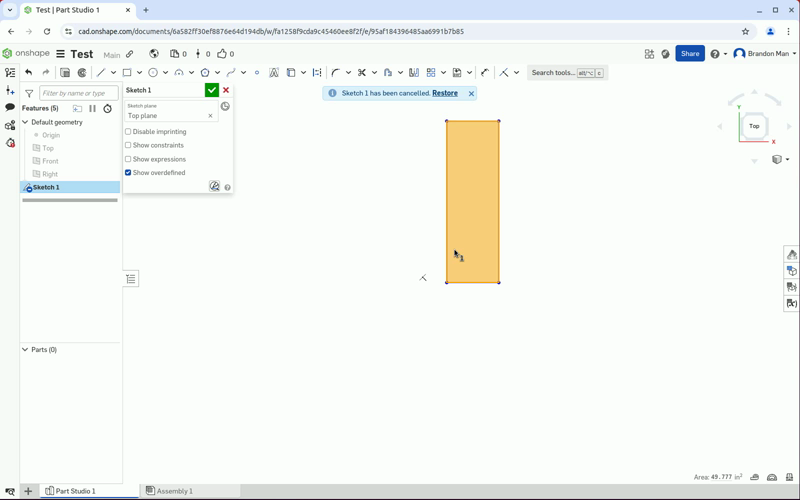
scroll(-6)
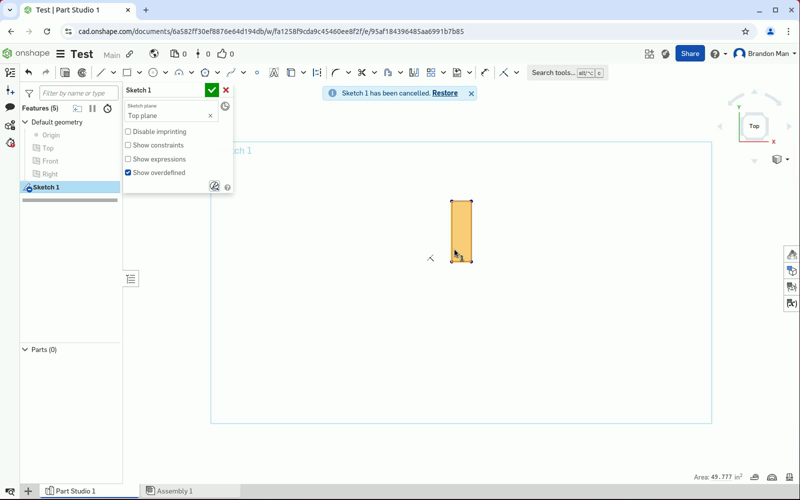
mouse_move(73, 352)
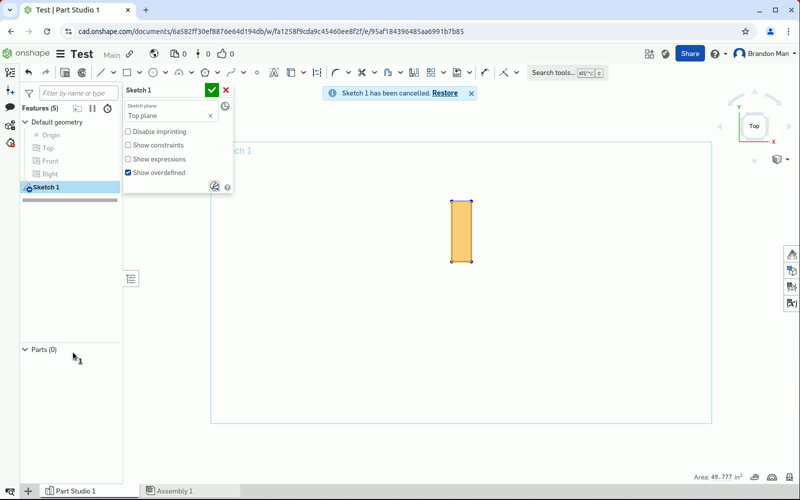
key(shift+y)
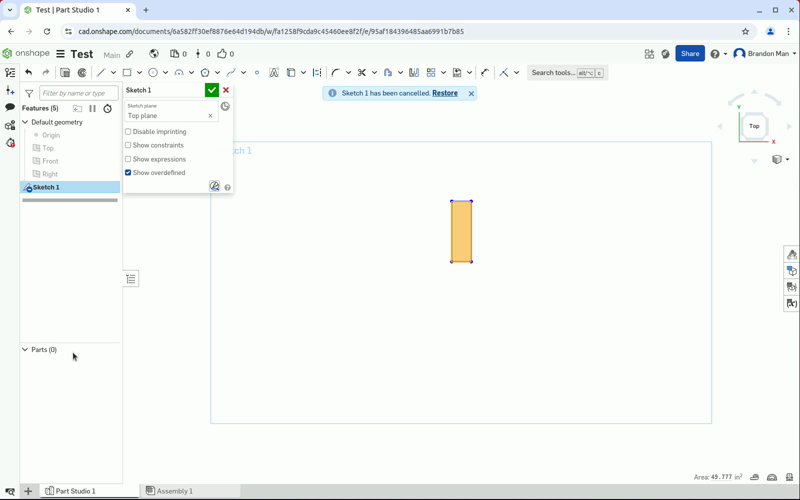
key(shift+e)
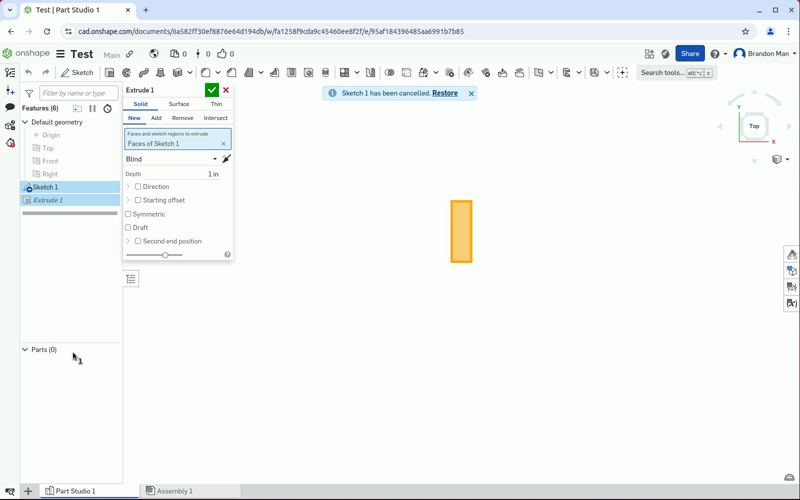
mouse_move(143, 106)
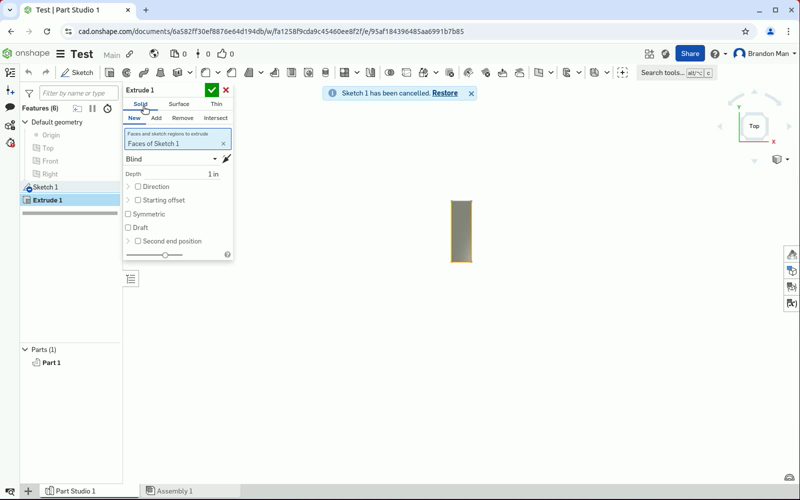
click(143, 106)
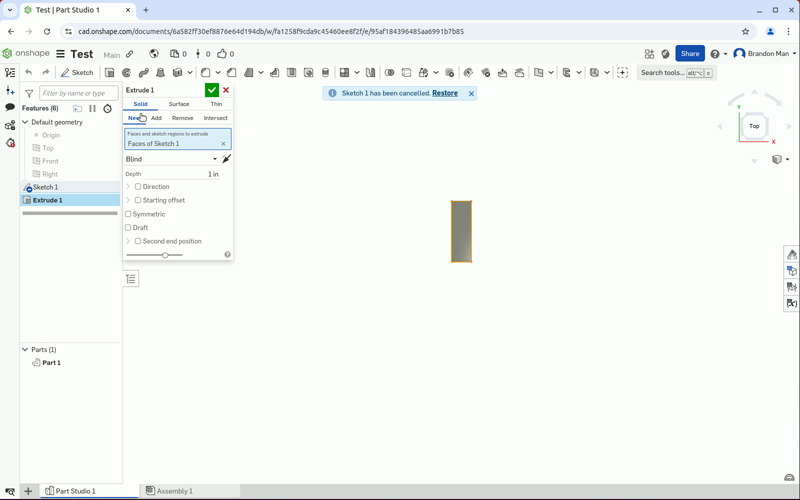
mouse_move(137, 120)
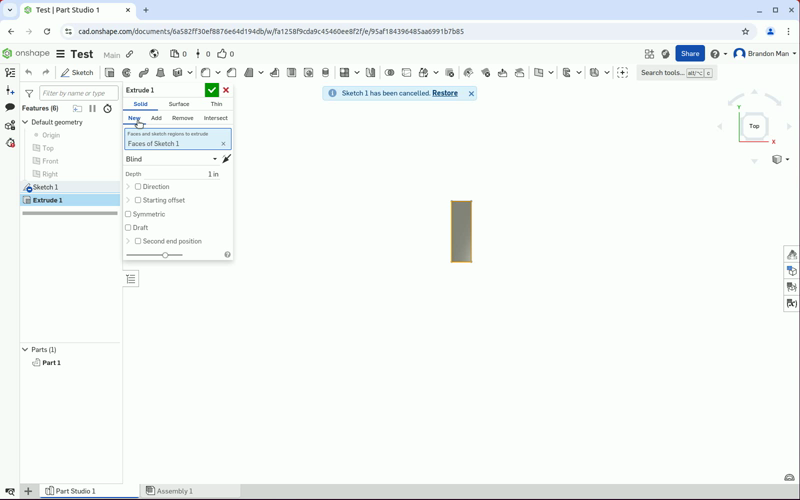
click(137, 120)
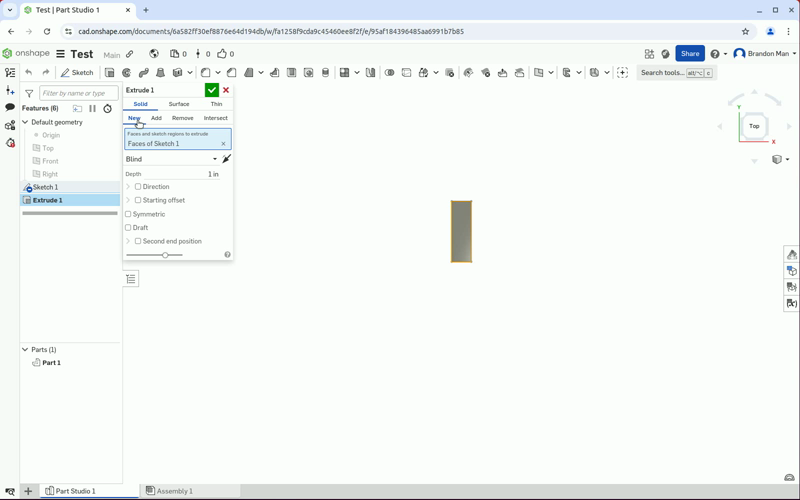
key(tab, 4)
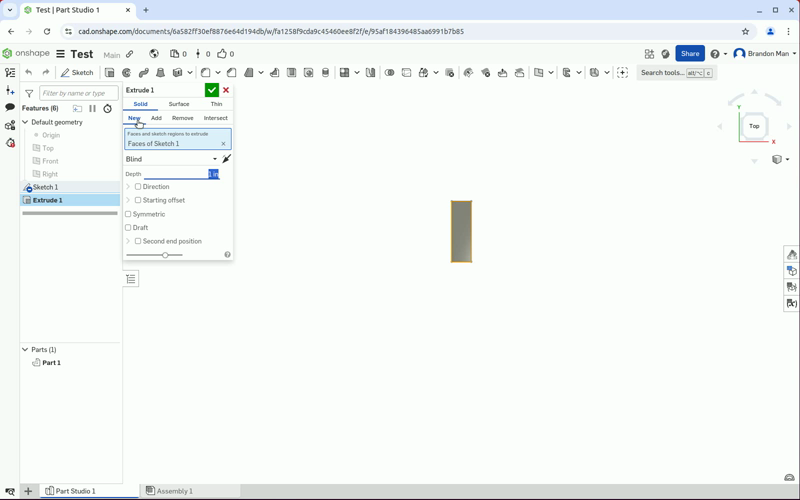
text(23.108)
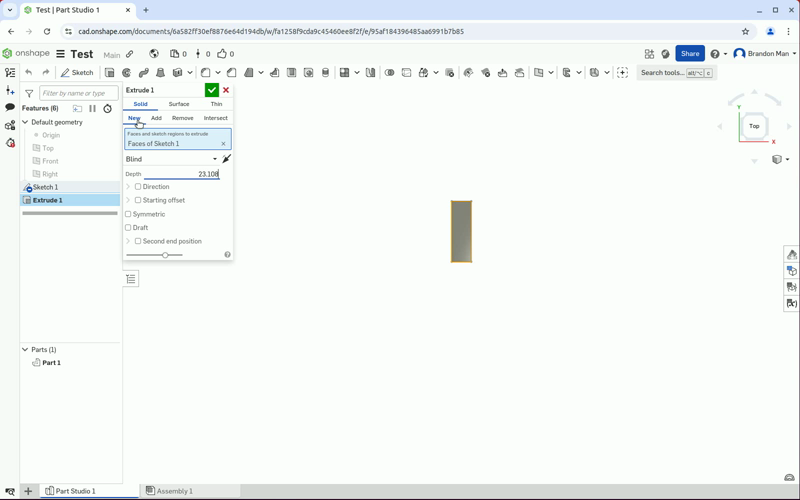
key(enter)
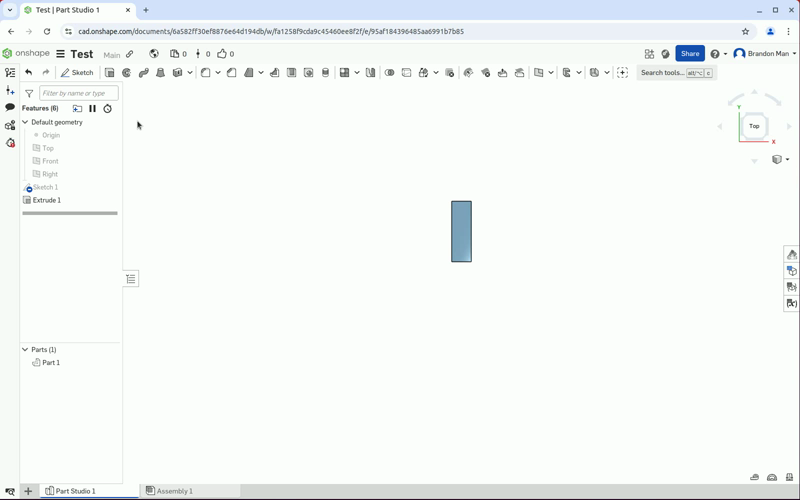
key(shift+h)
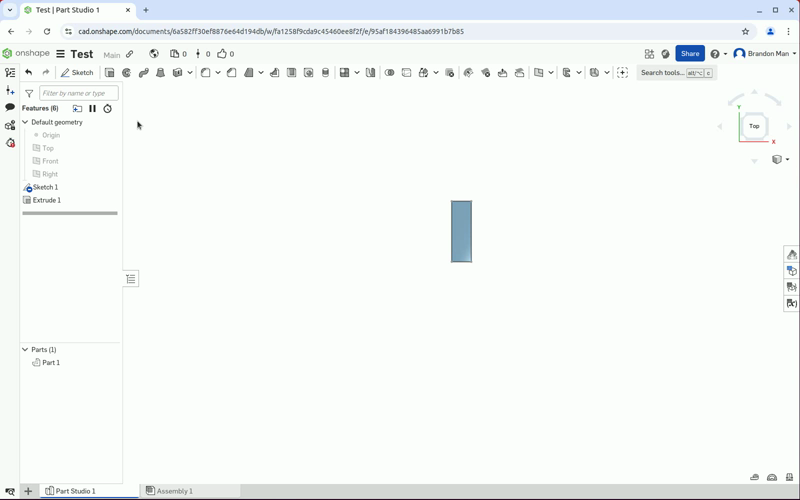
key(shift+h)
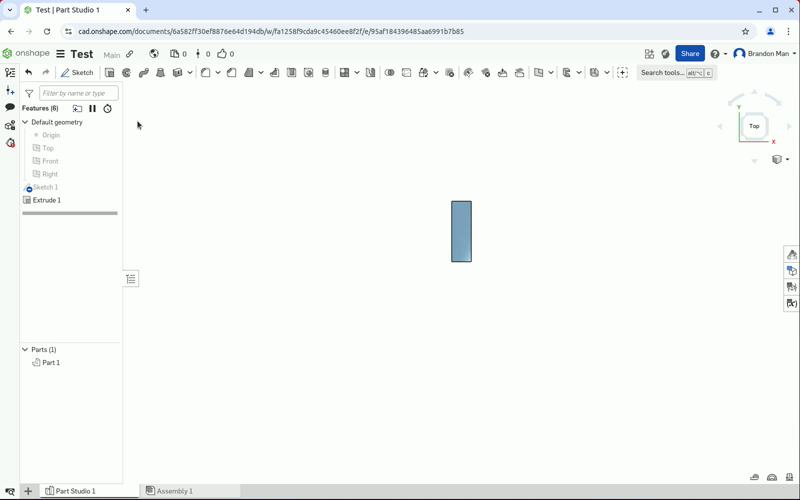
mouse_move(73, 189)
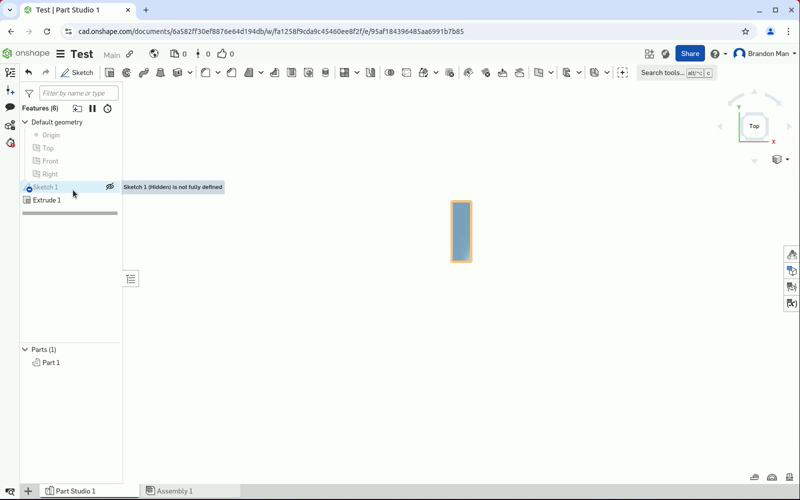
click(73, 189)
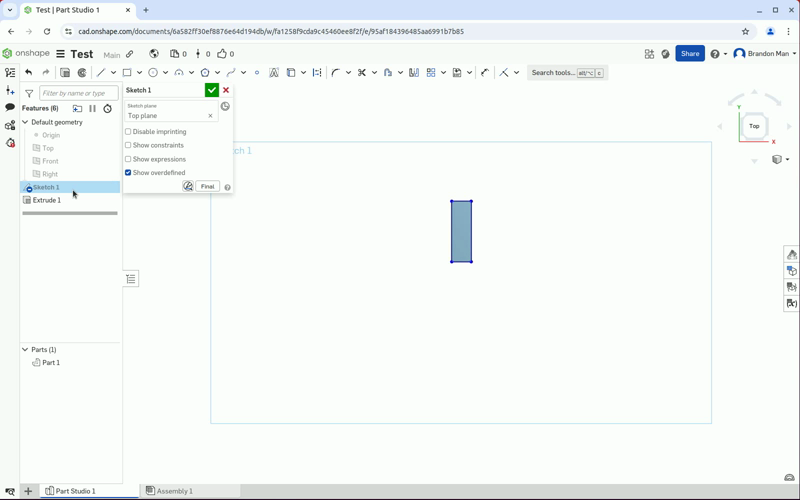
mouse_move(229, 92)
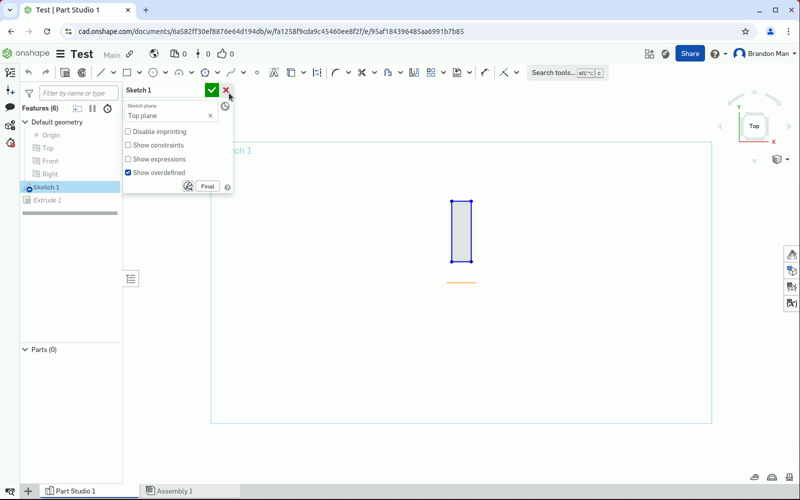
click(229, 92)
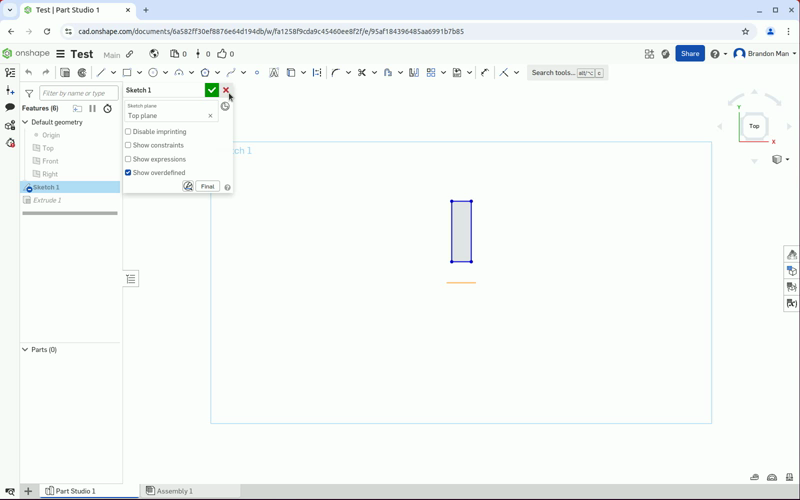
key(shift+s)
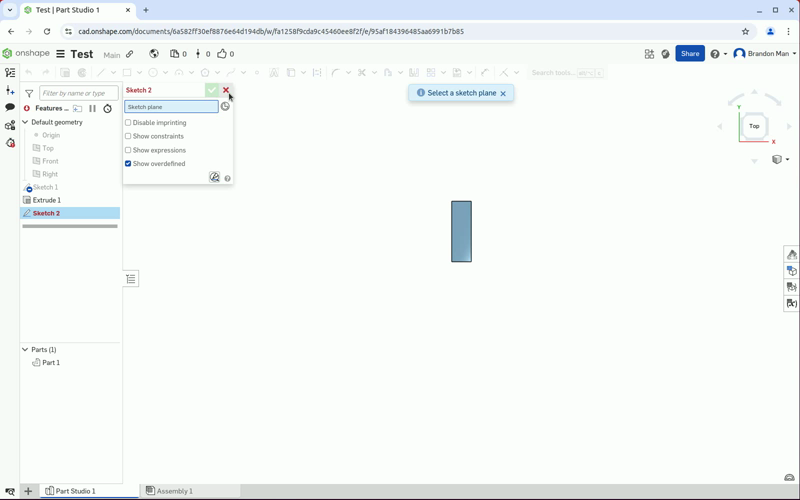
mouse_move(73, 150)
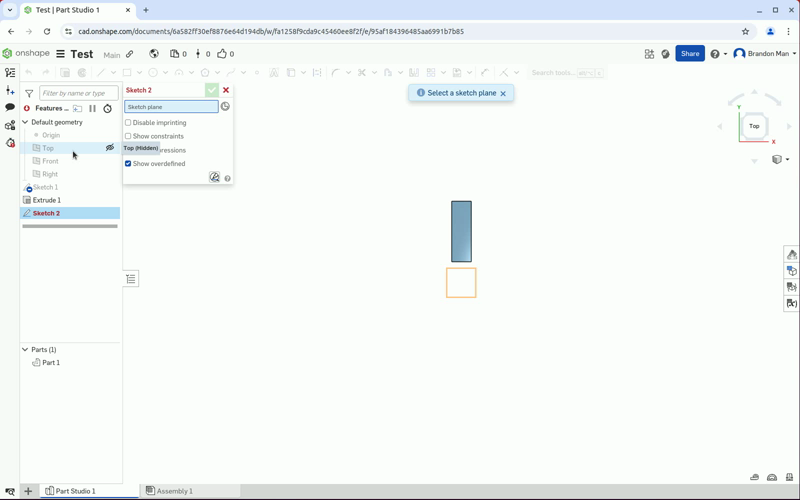
click(73, 150)
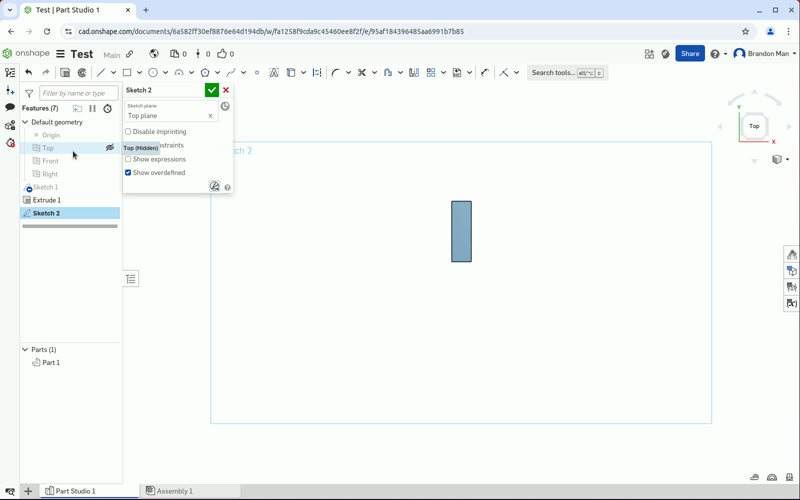
mouse_move(73, 352)
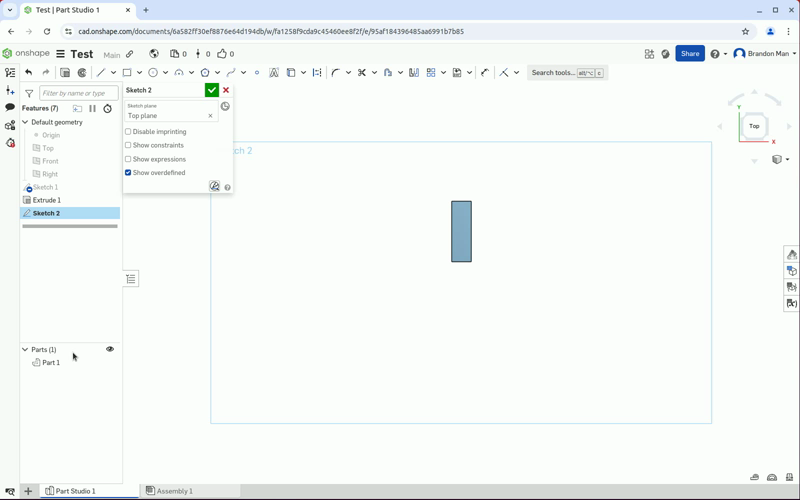
key(y)
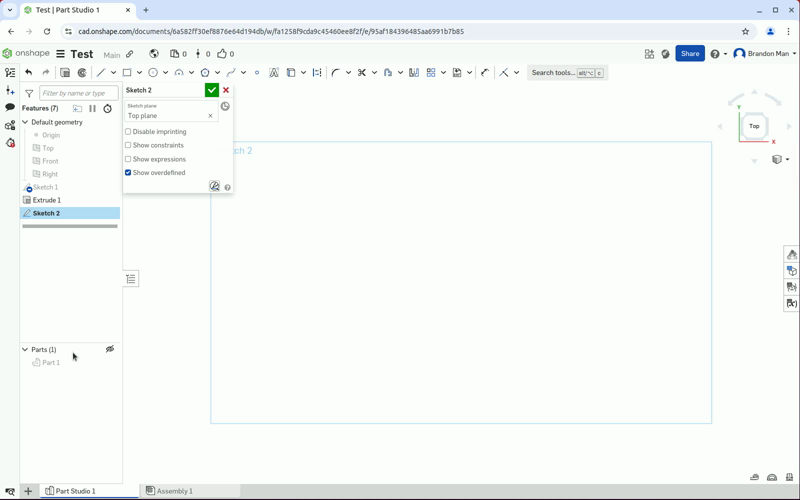
key(l)
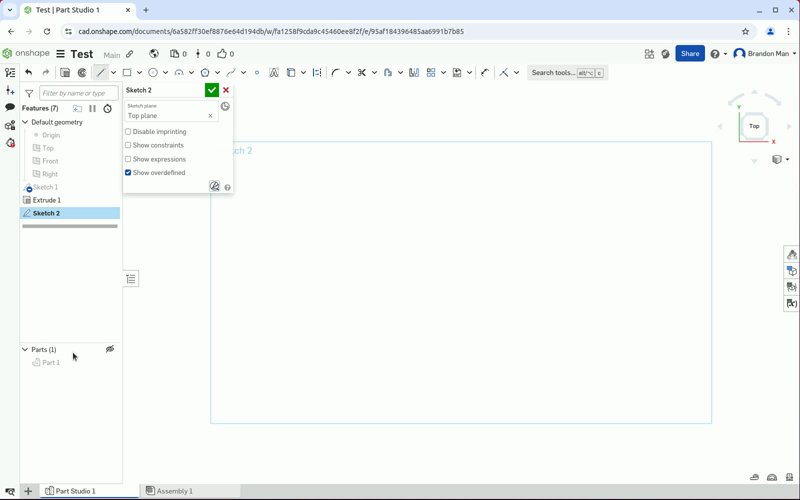
key_down(shift)
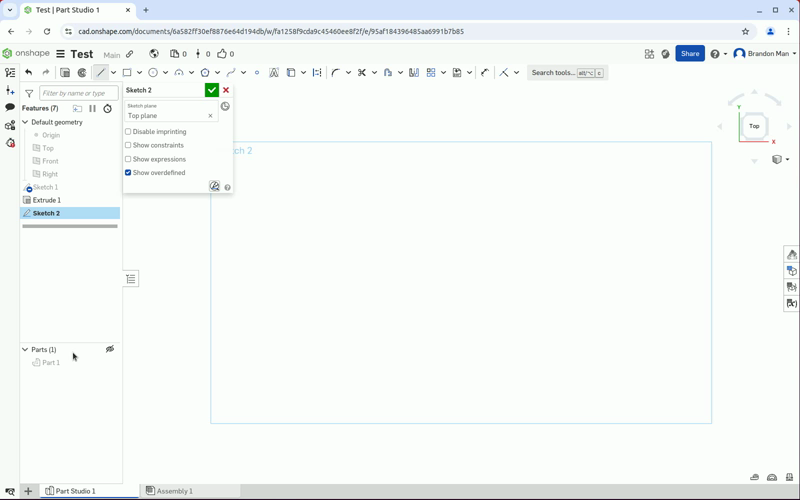
mouse_move(451, 363)
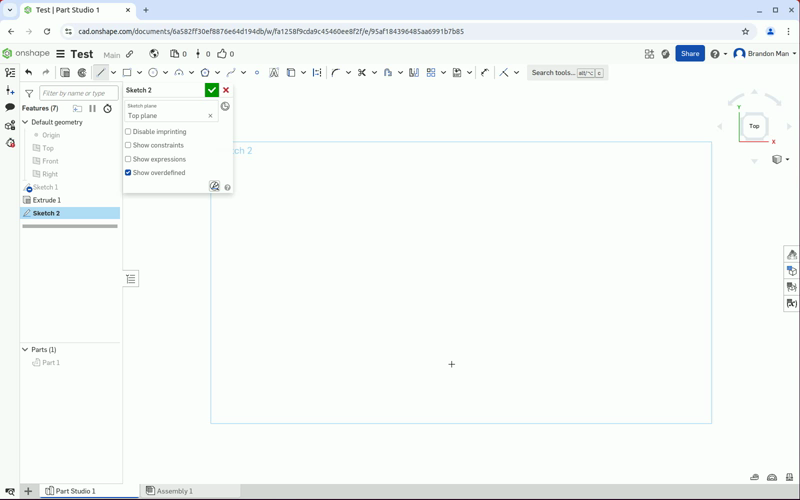
click(451, 363)
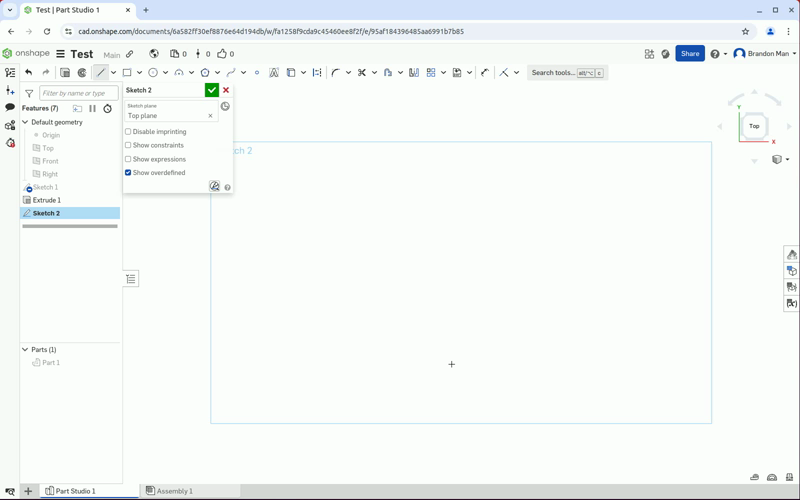
key_up(shift)
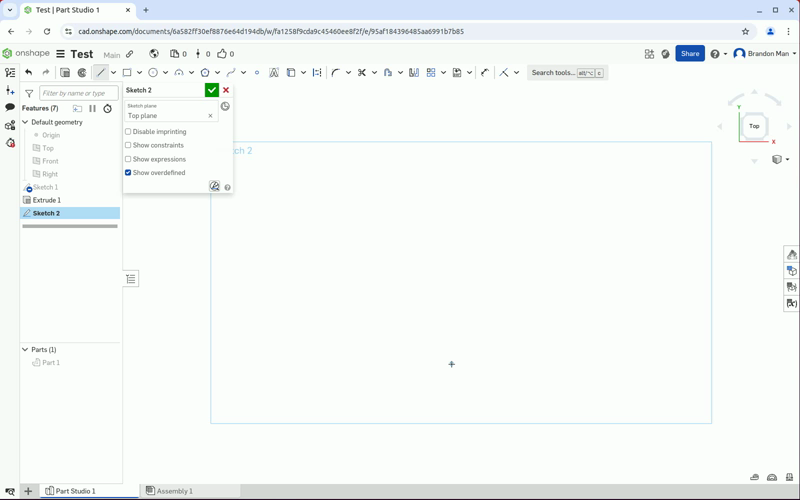
key_down(shift)
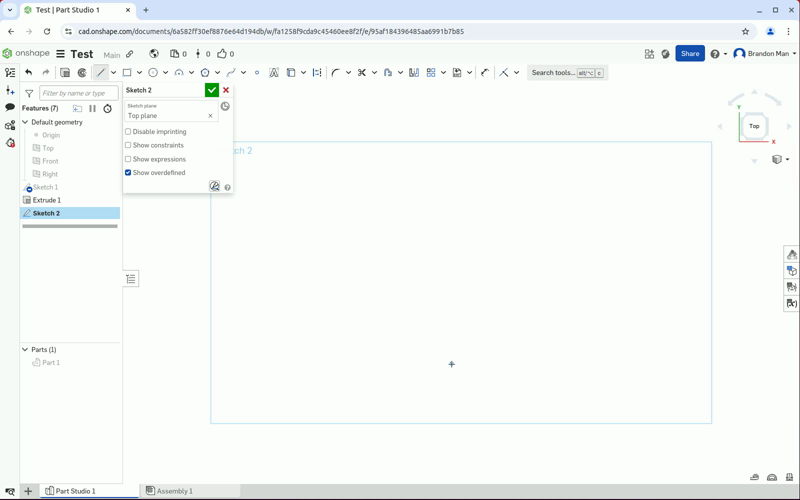
mouse_move(481, 363)
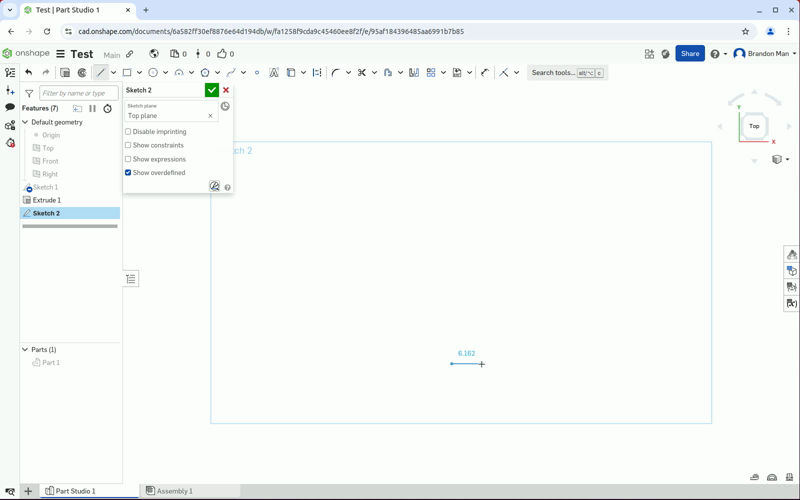
mouse_move(471, 363)
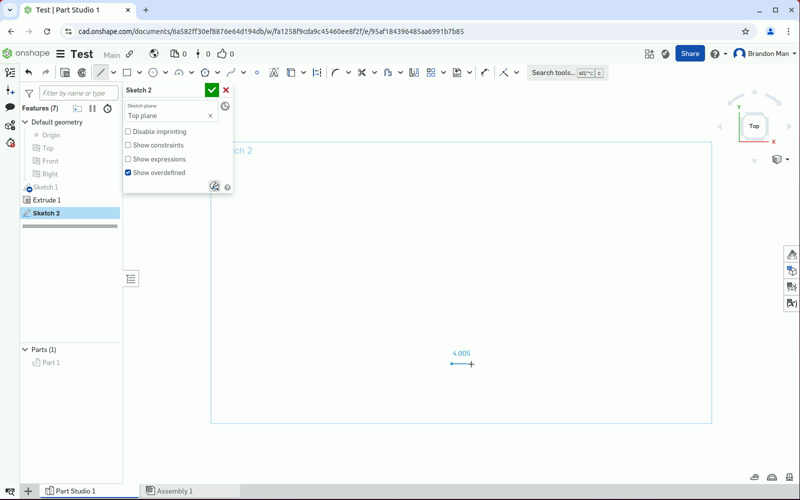
click(471, 363)
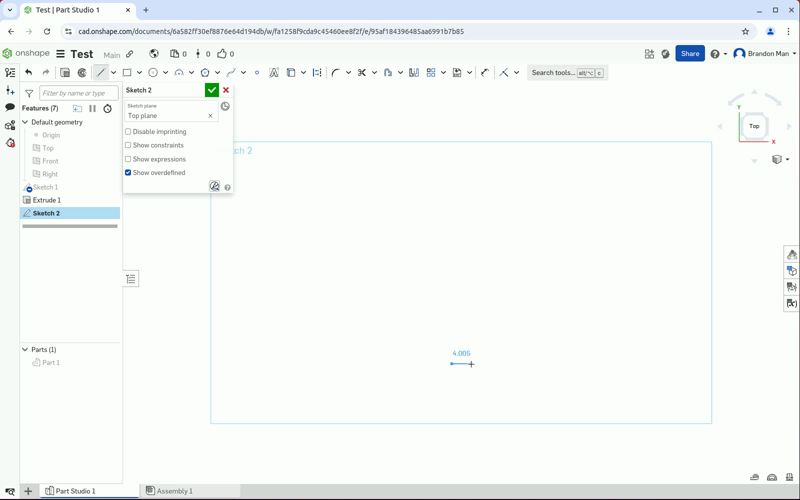
key_up(shift)
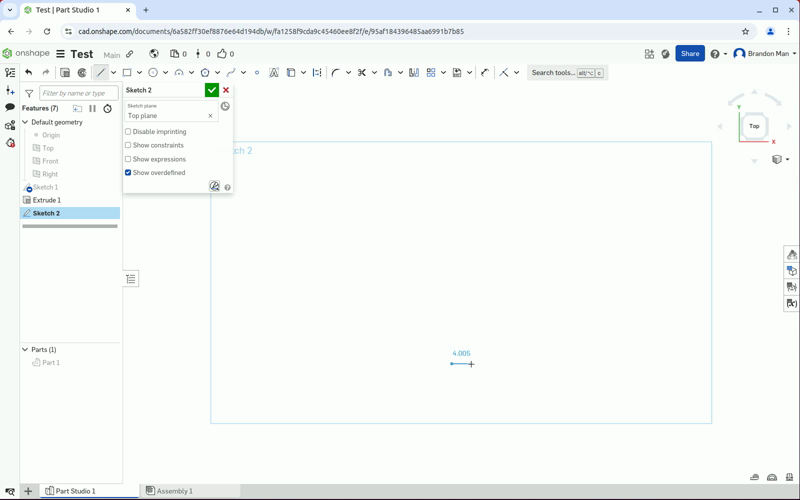
key_down(shift)
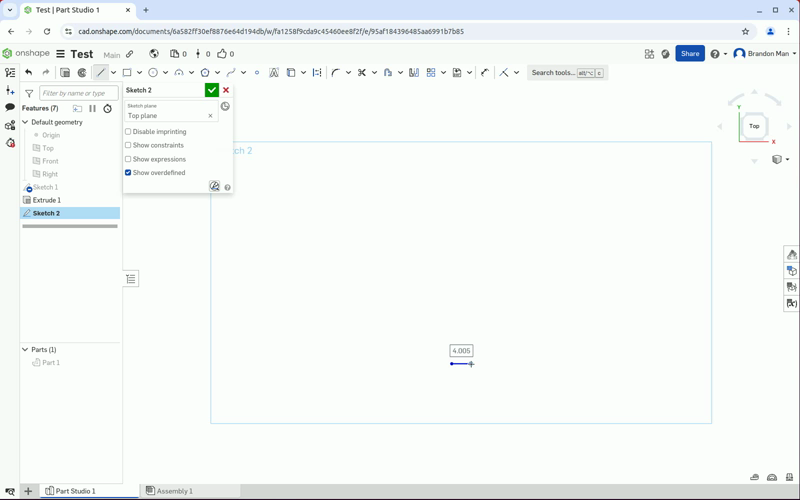
mouse_move(471, 303)
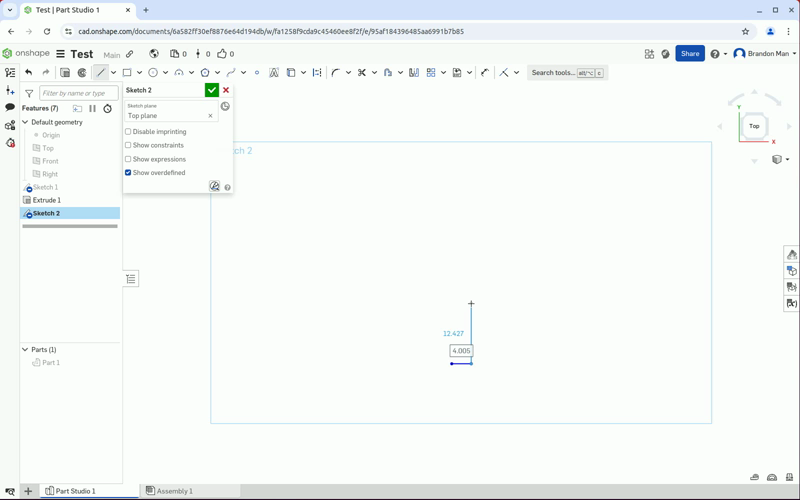
click(471, 303)
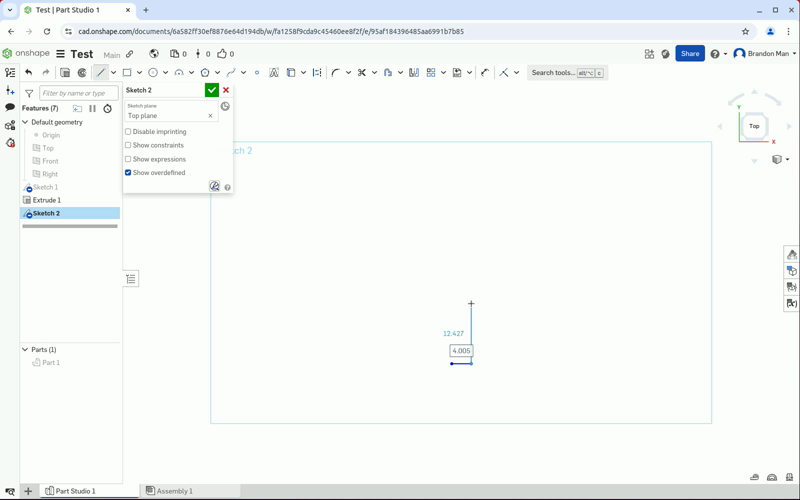
key_up(shift)
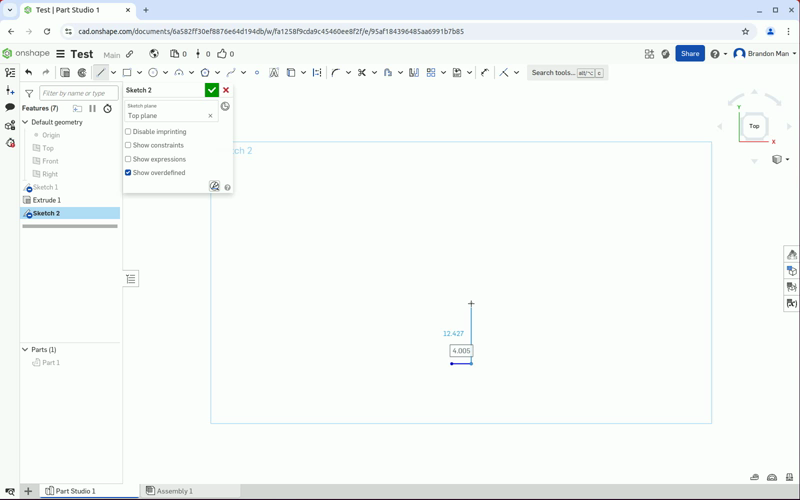
key_down(shift)
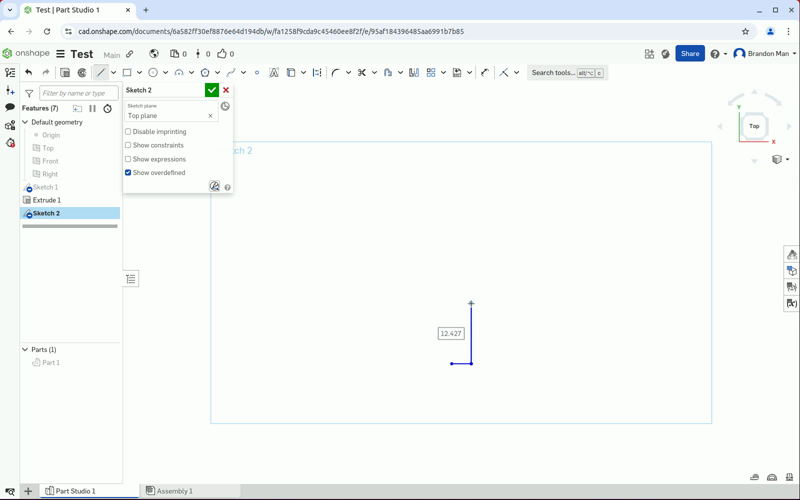
mouse_move(501, 303)
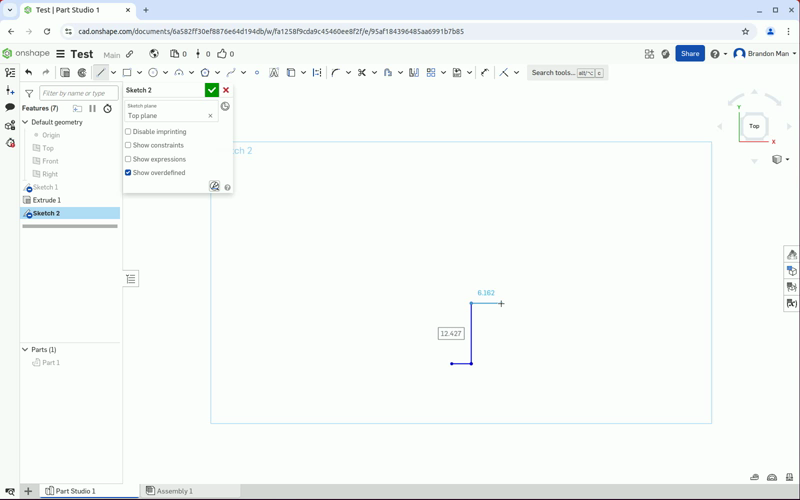
mouse_move(451, 303)
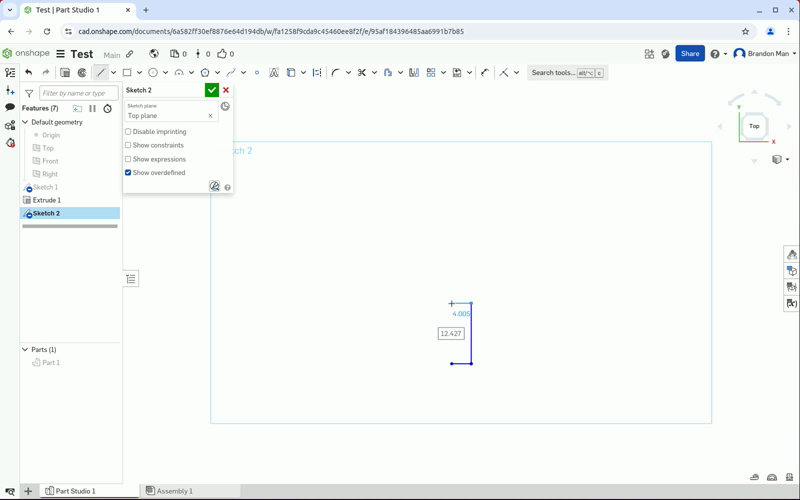
click(451, 303)
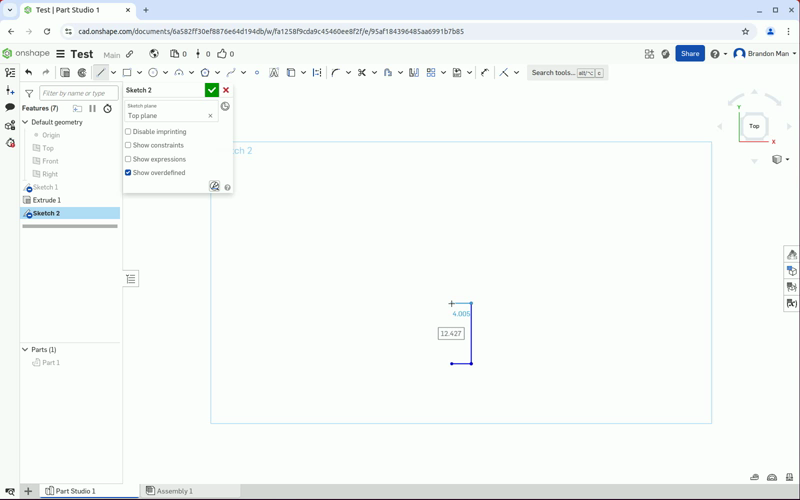
key_up(shift)
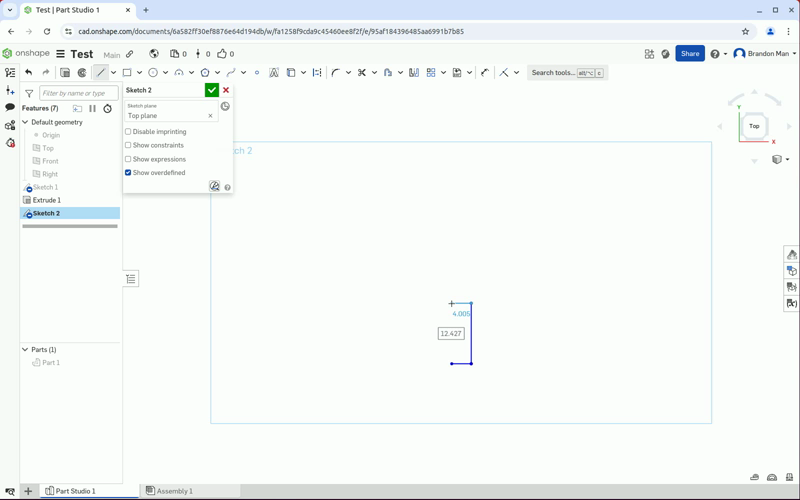
key_down(shift)
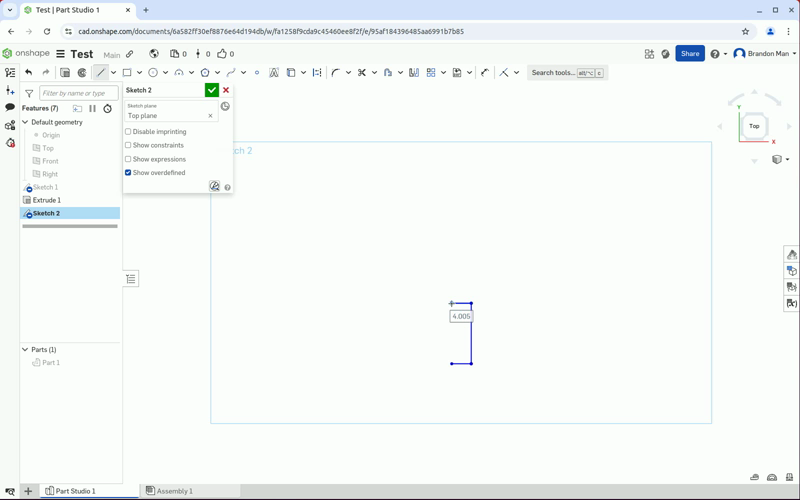
mouse_move(451, 363)
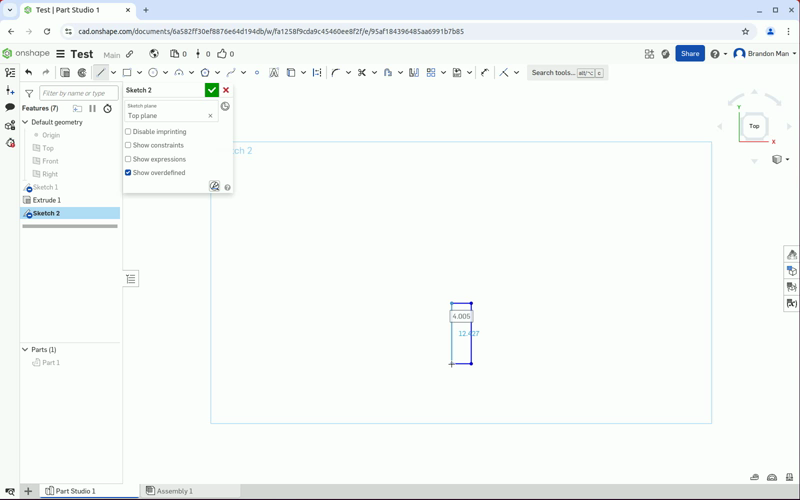
key_up(shift)
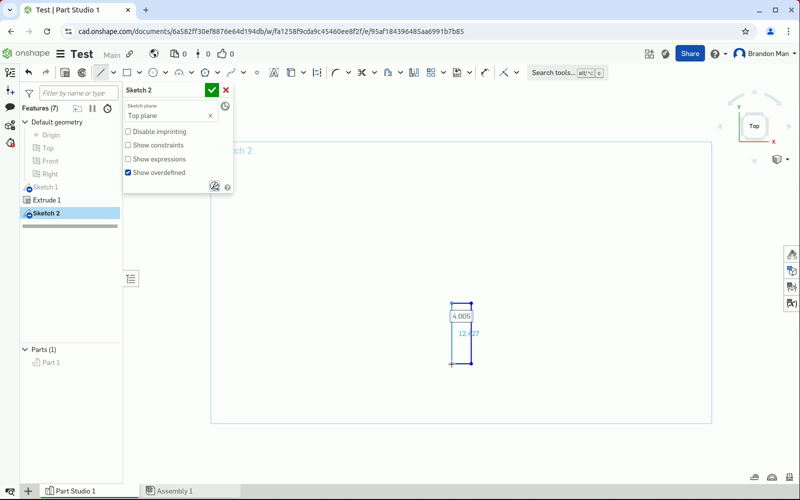
click(451, 363)
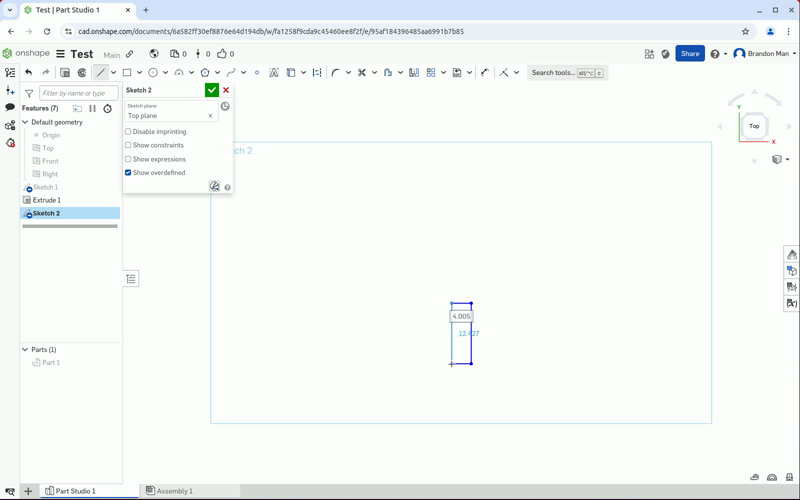
key(esc)
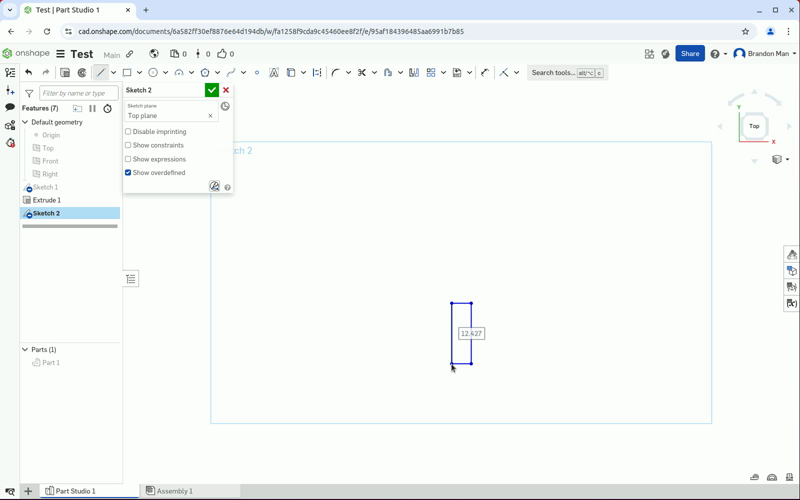
mouse_move(458, 324)
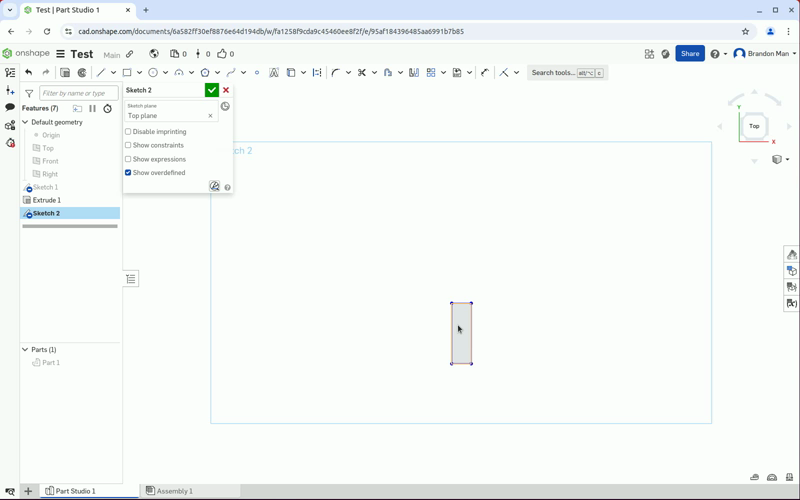
scroll(6)
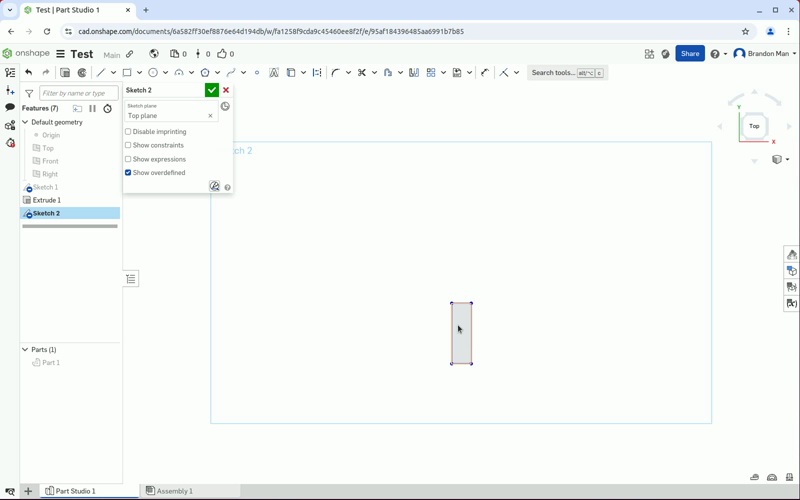
scroll(6)
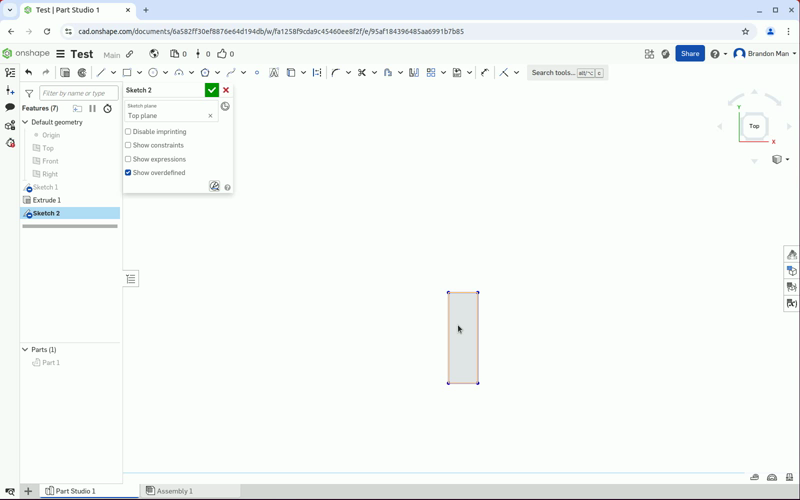
scroll(6)
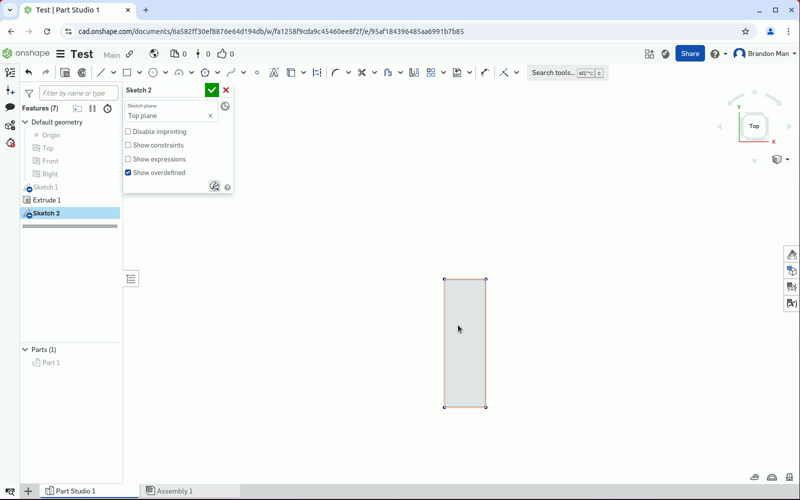
scroll(6)
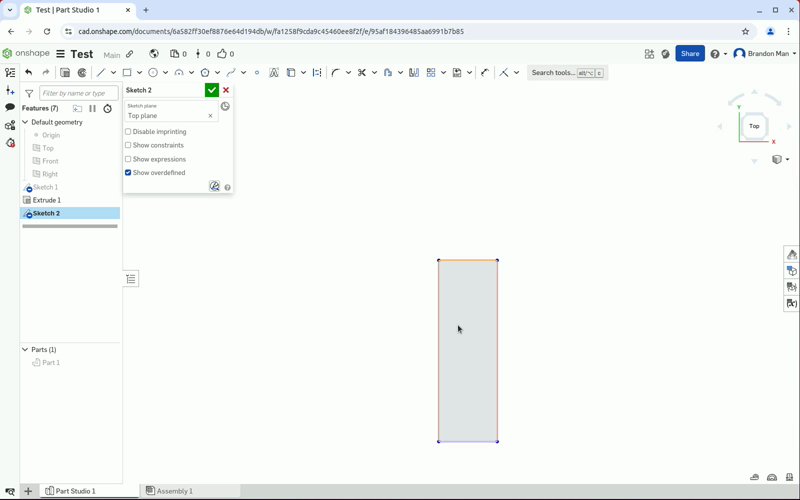
scroll(6)
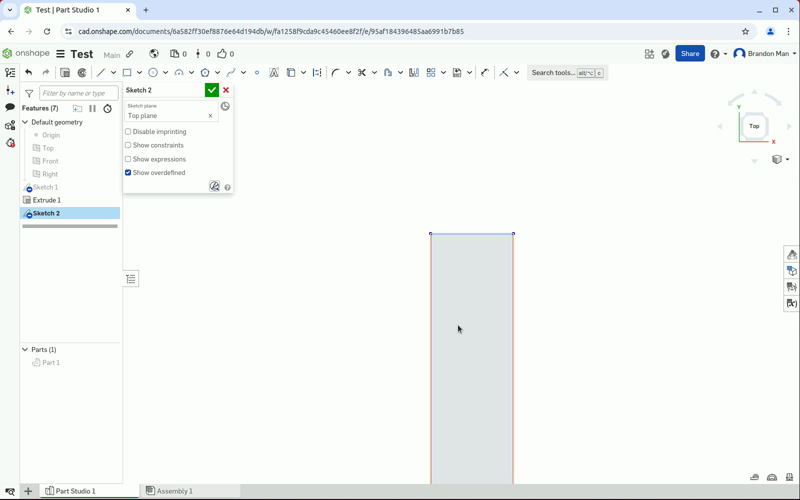
scroll(6)
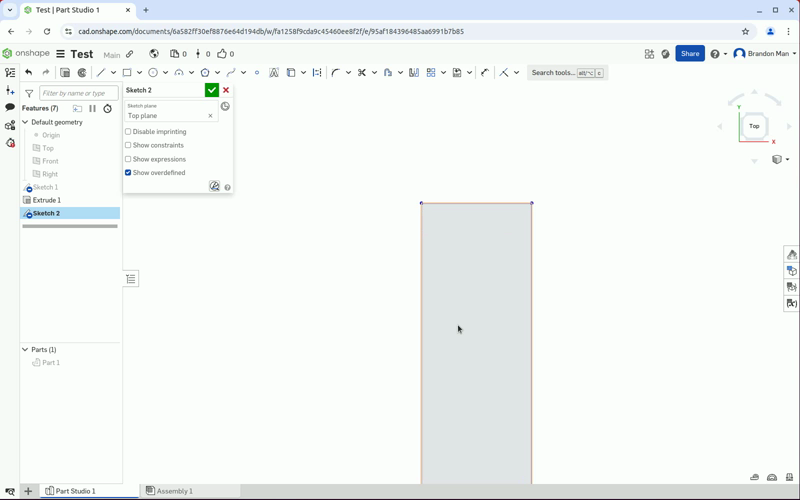
scroll(6)
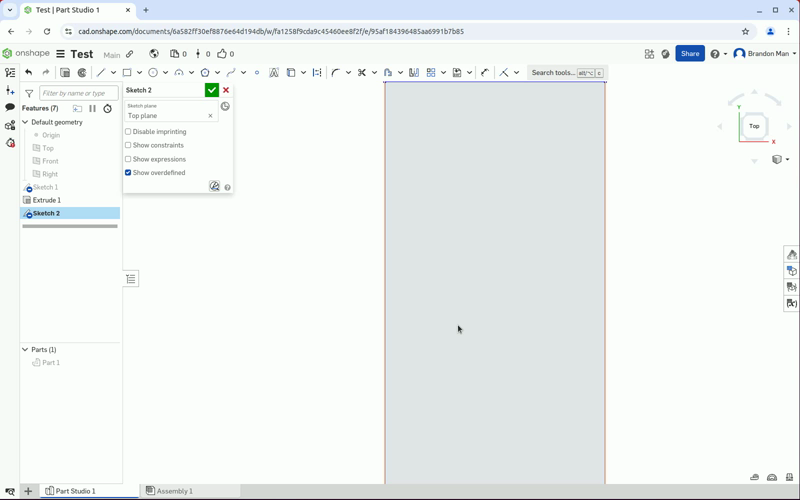
click(458, 324)
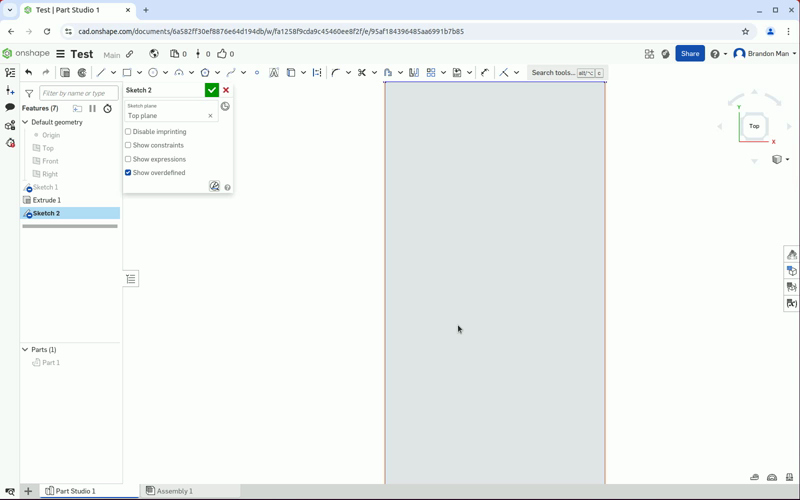
scroll(-6)
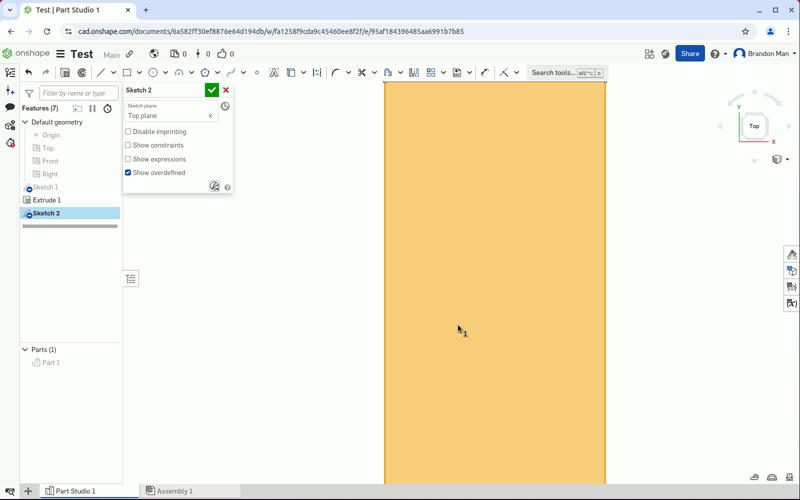
scroll(-6)
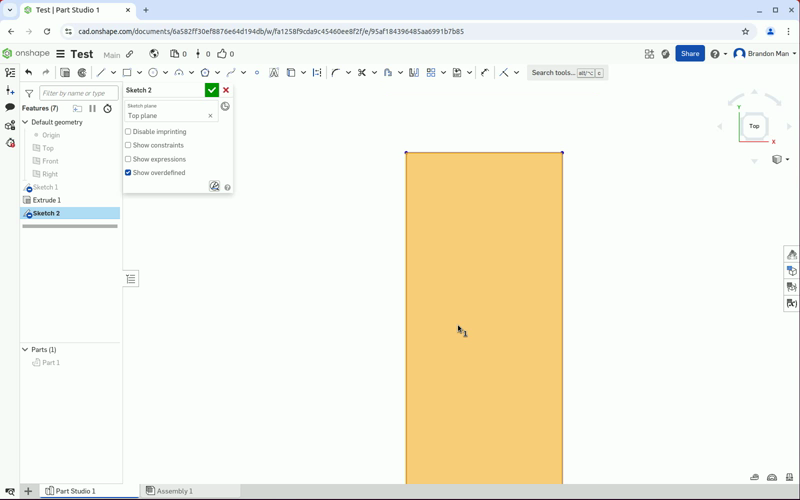
scroll(-6)
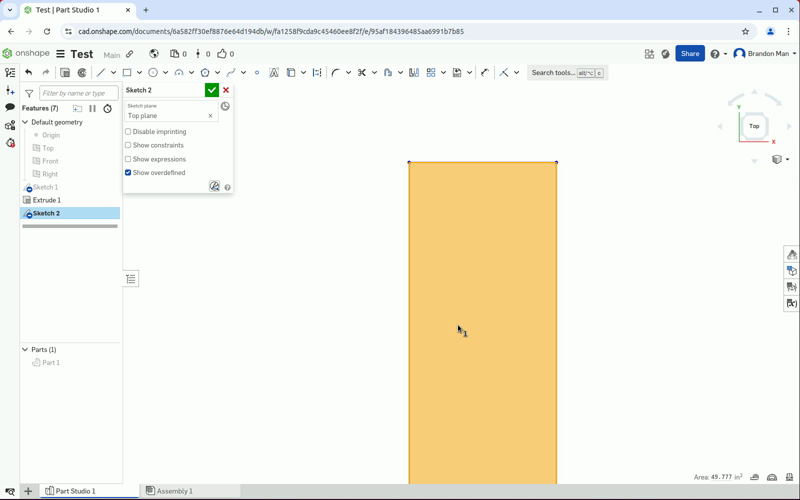
scroll(-6)
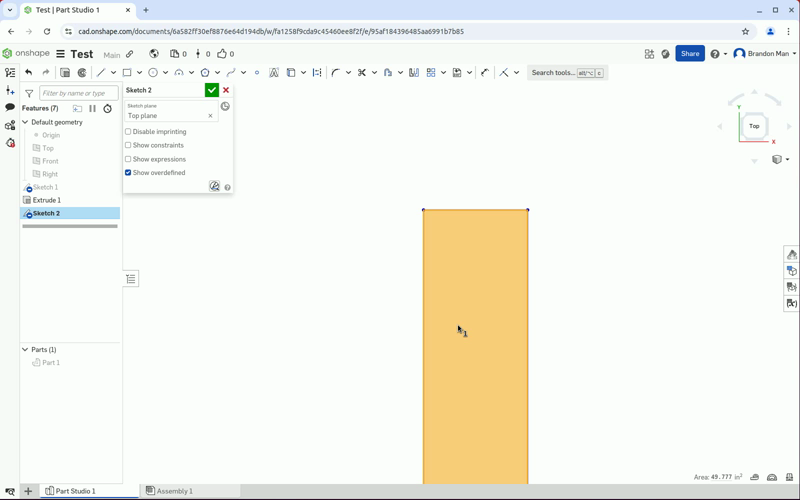
scroll(-6)
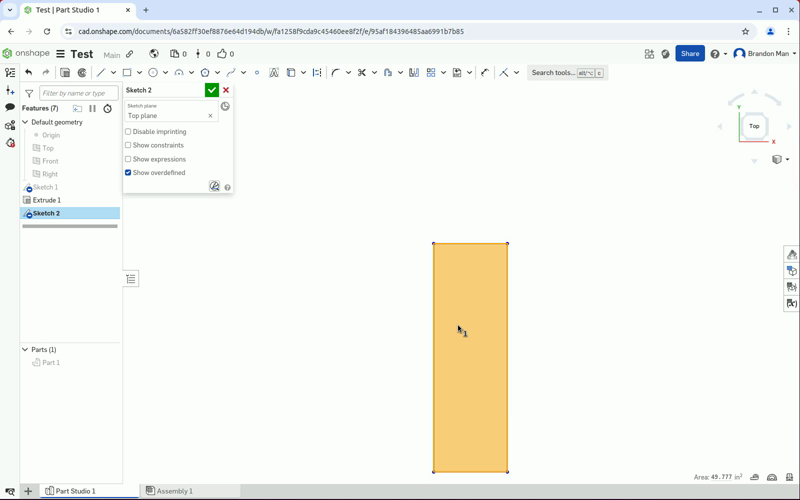
scroll(-6)
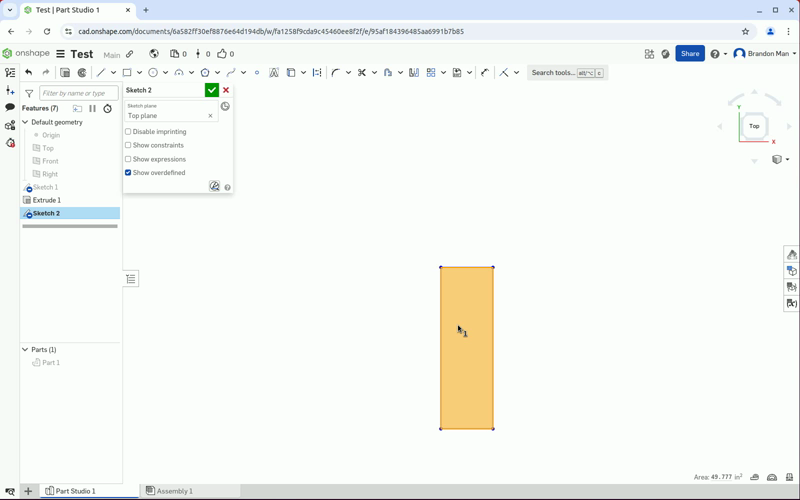
scroll(-6)
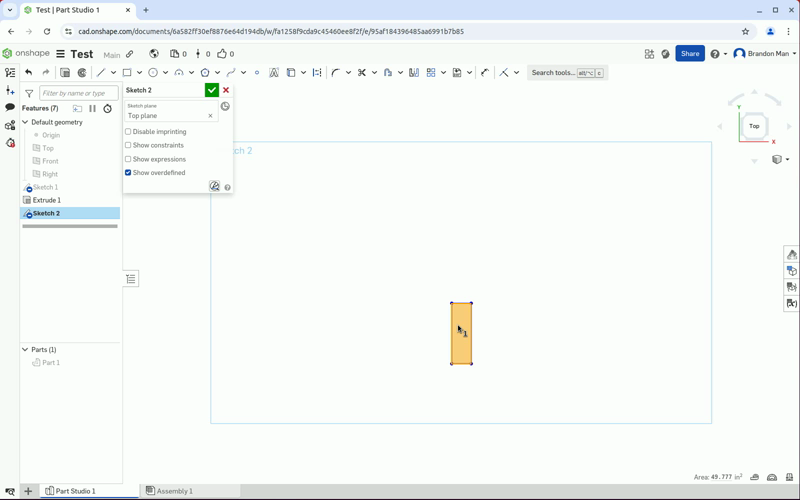
mouse_move(73, 352)
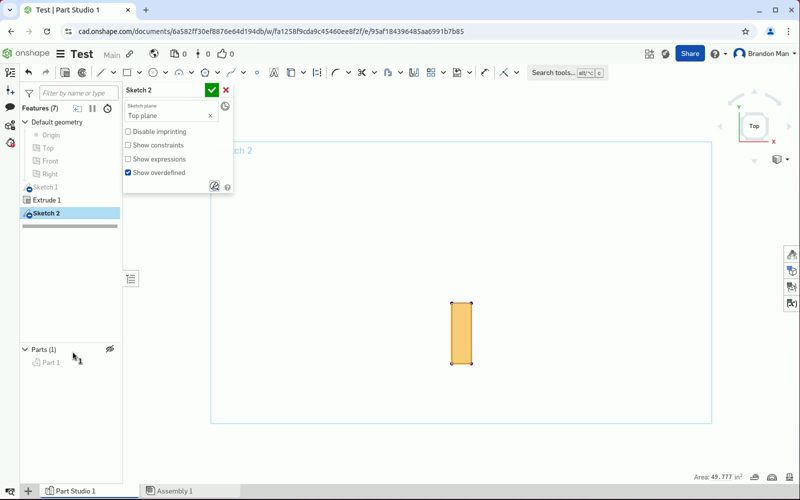
key(shift+y)
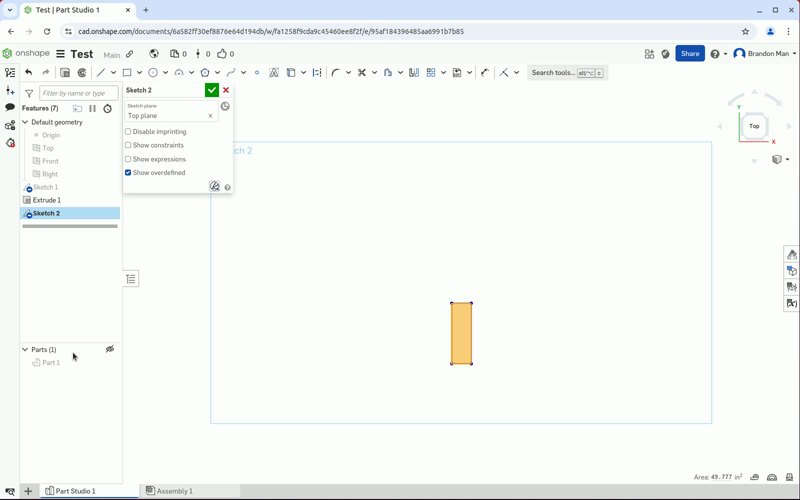
key(shift+e)
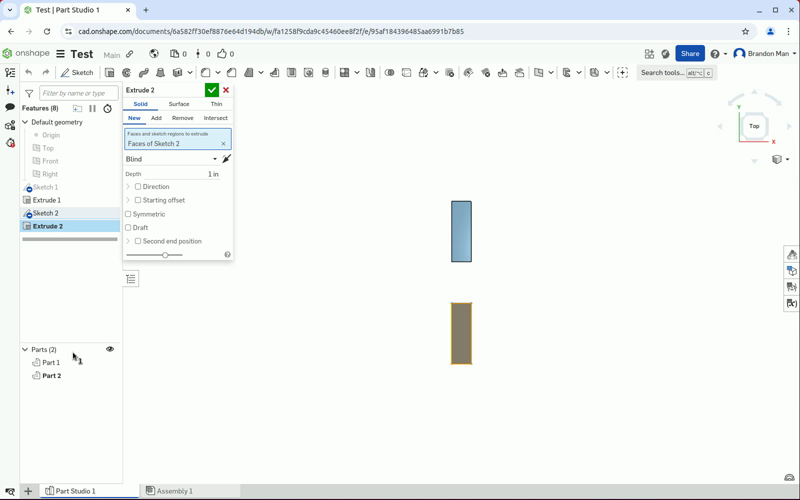
mouse_move(143, 106)
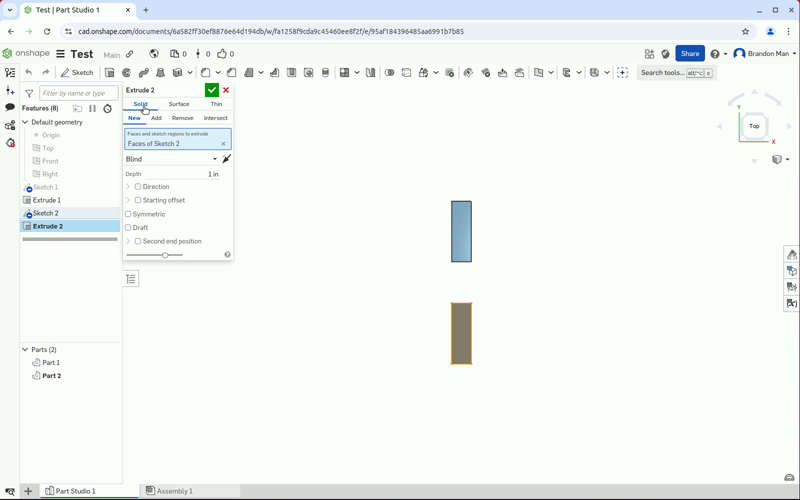
click(143, 106)
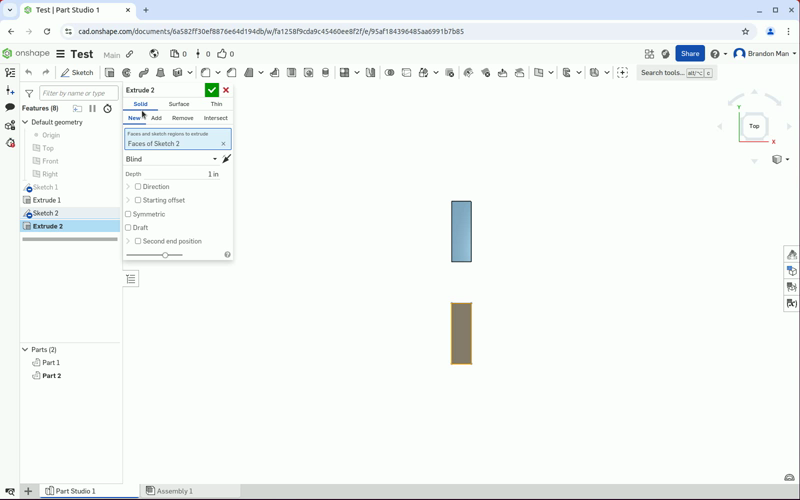
mouse_move(137, 120)
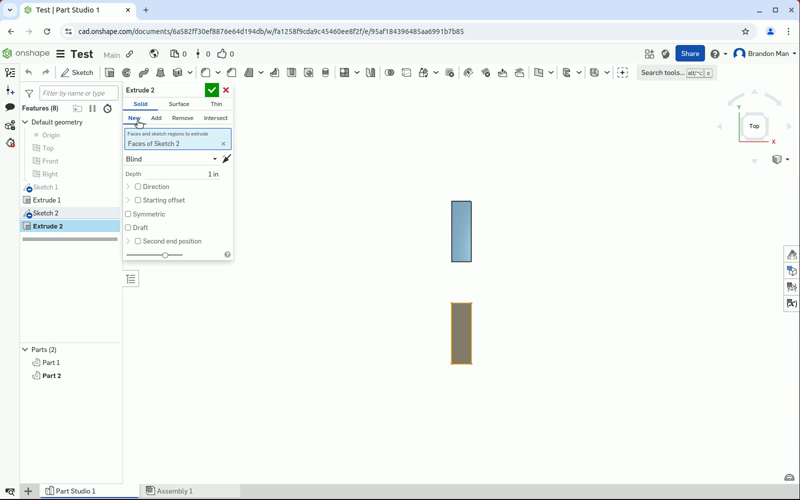
click(137, 120)
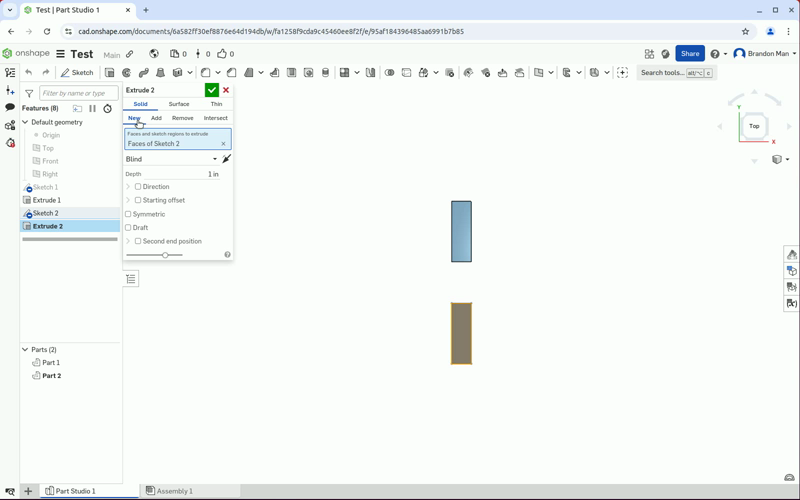
key(tab, 4)
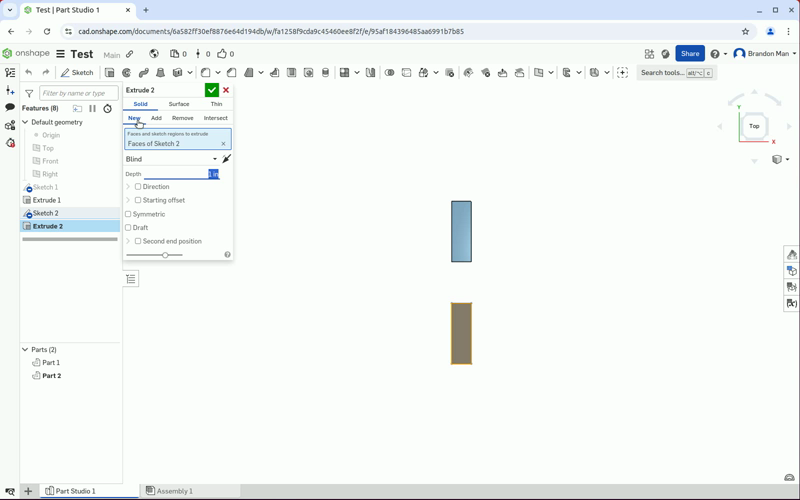
text(23.108)
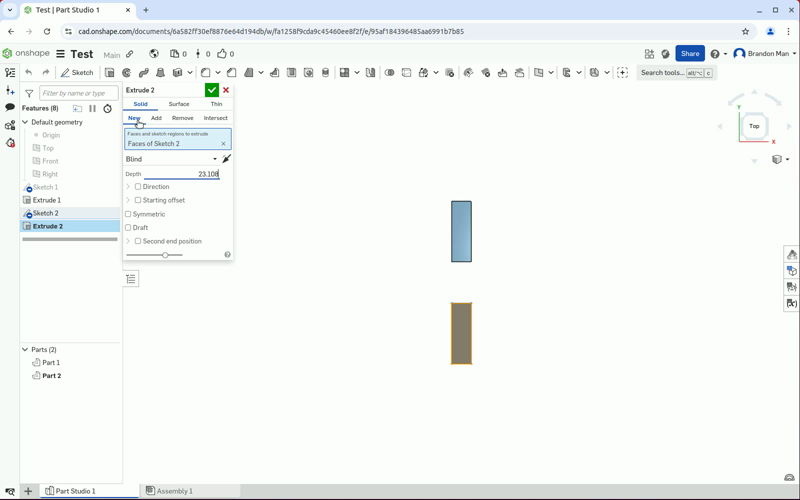
key(enter)
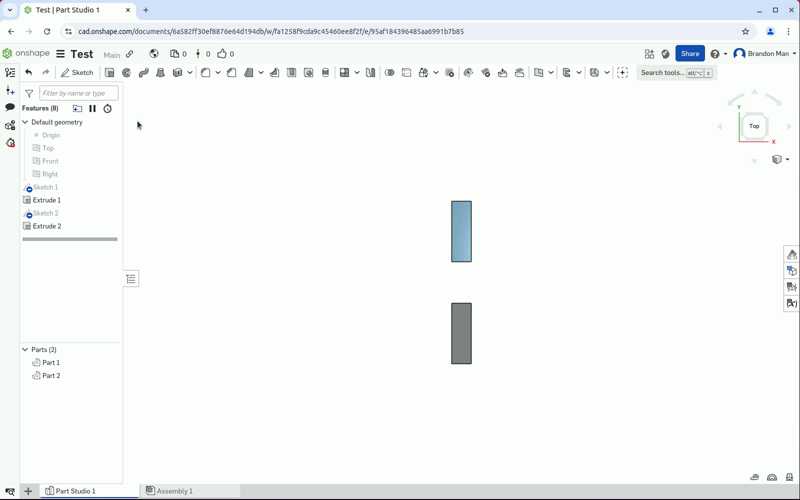
key(shift+h)
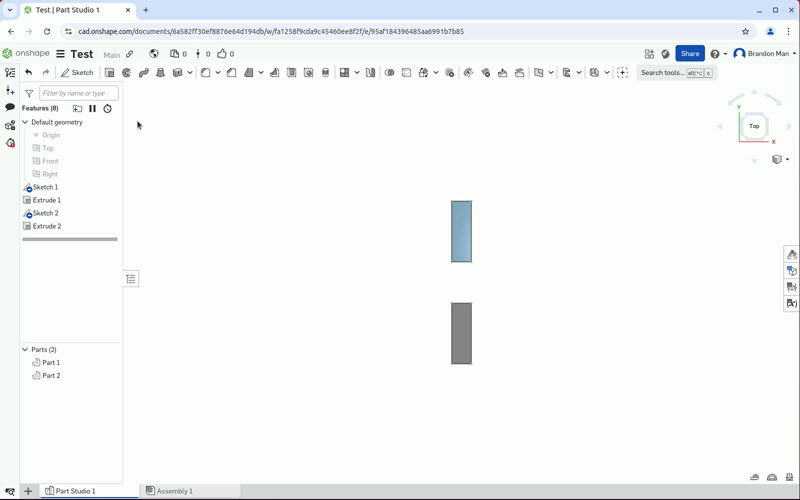
key(shift+h)
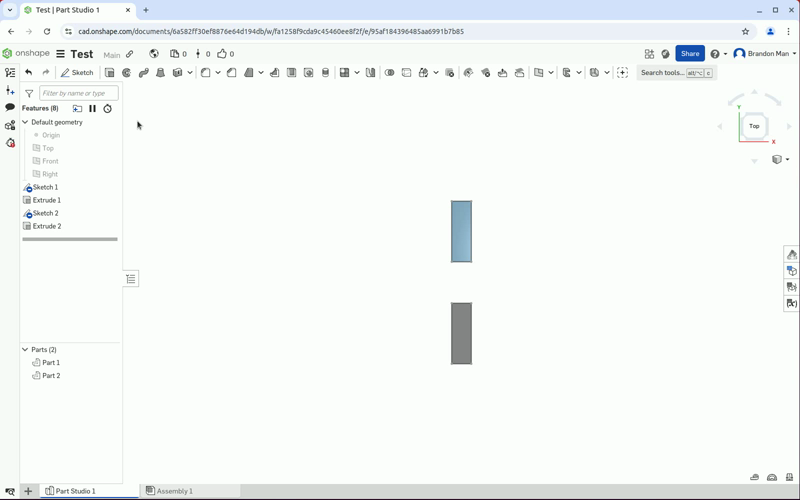
key(shift+7)
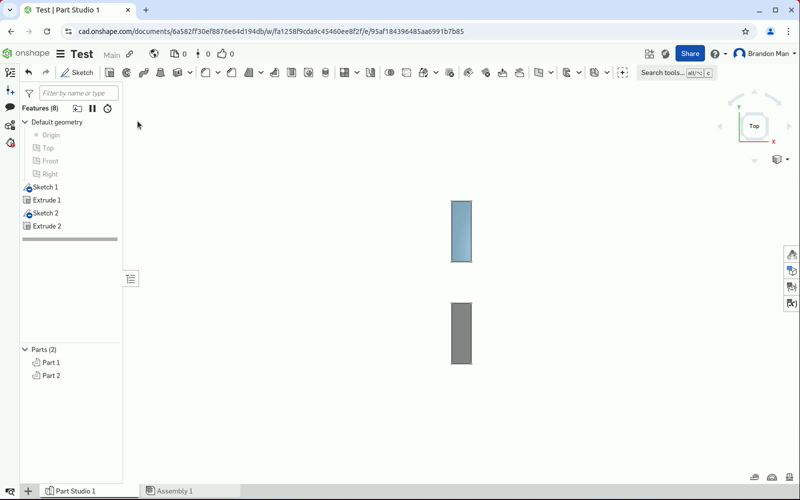
key(up, 3)
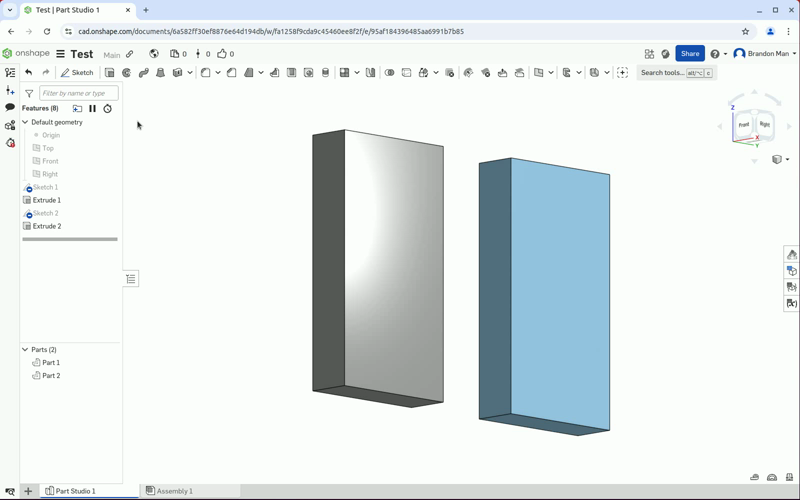
key(left, 3)
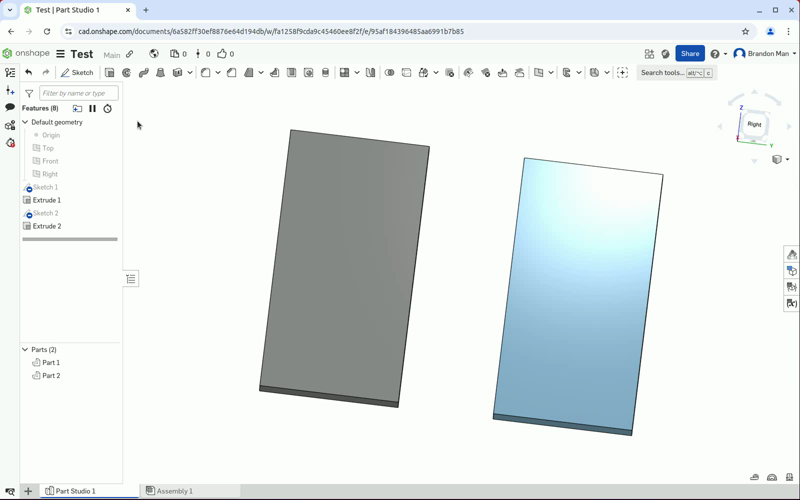
key(right, 3)
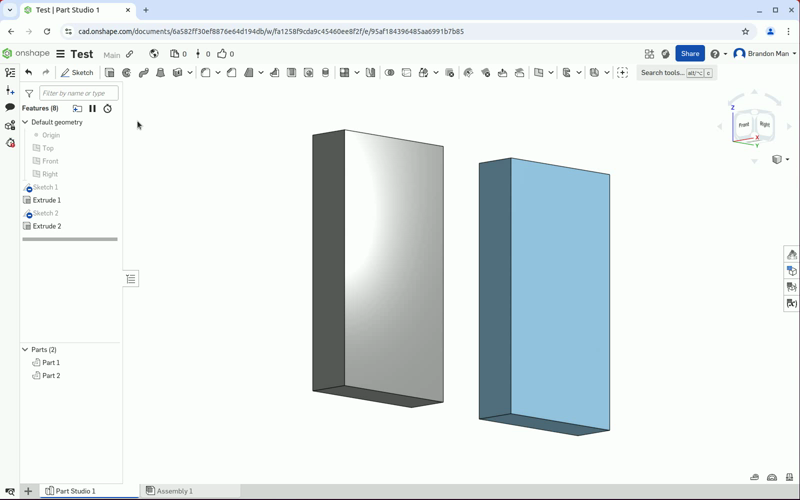
key(down, 3)
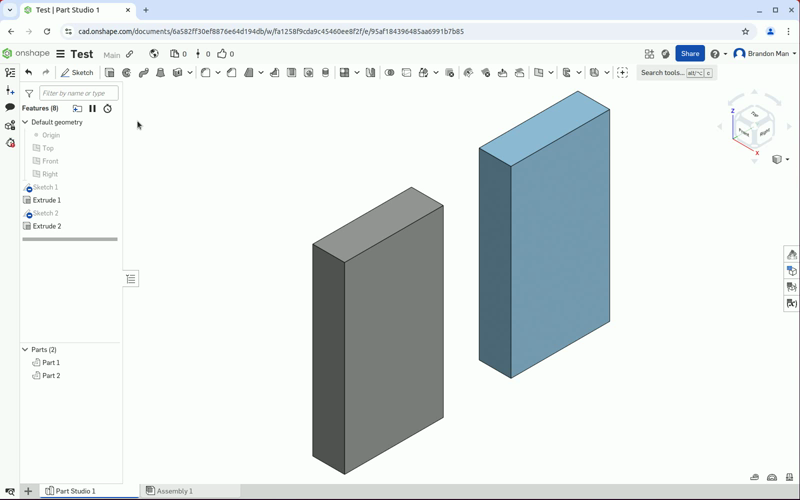
mouse_move(73, 189)
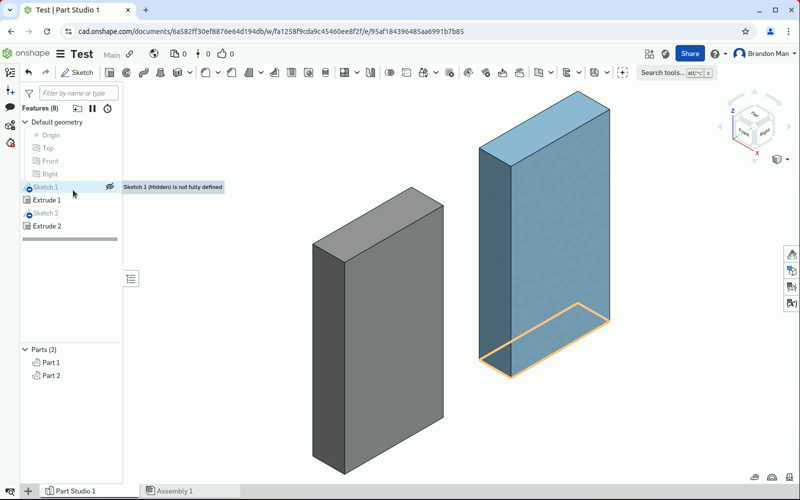
click(73, 189)